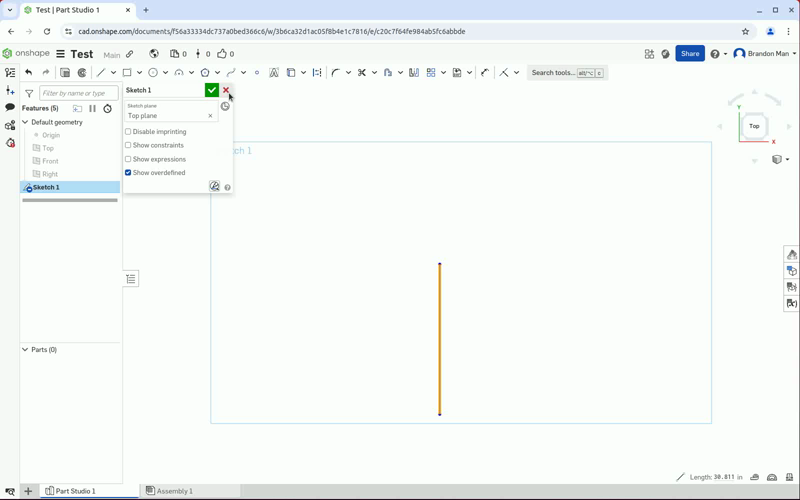
key(shift+h)
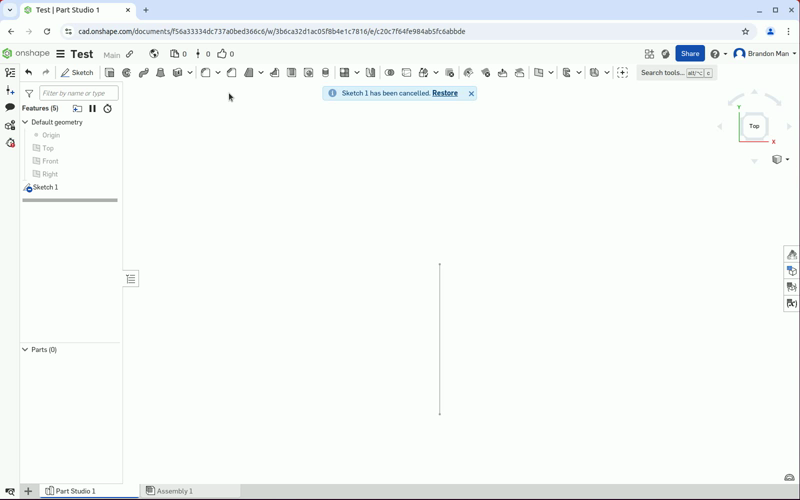
mouse_move(73, 352)
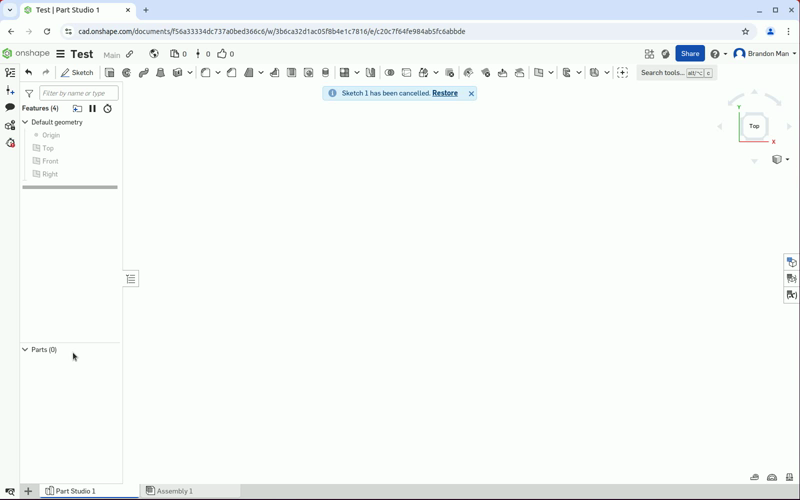
key(y)
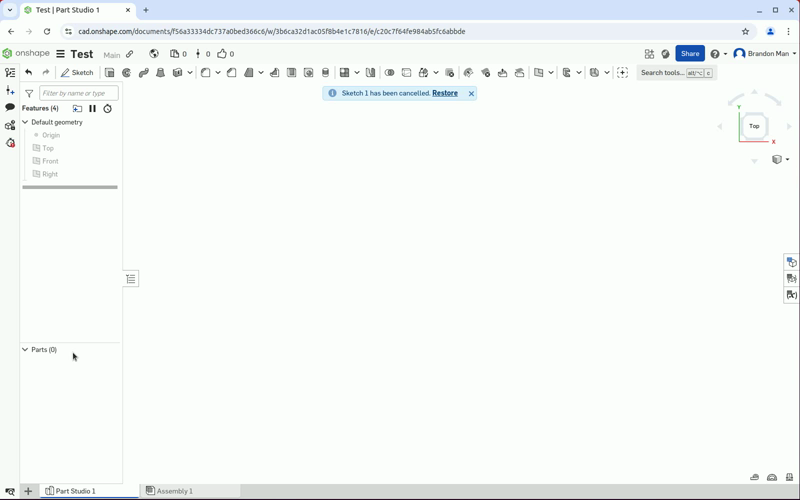
key(shift+p)
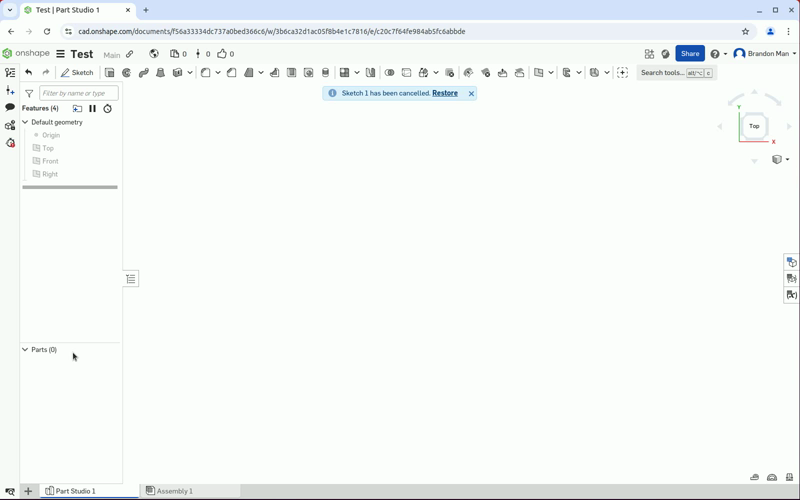
key(space)
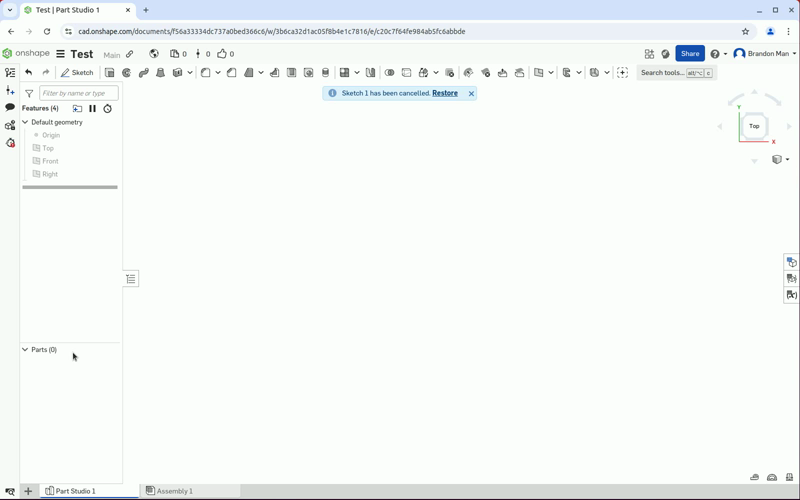
key_down(shift)
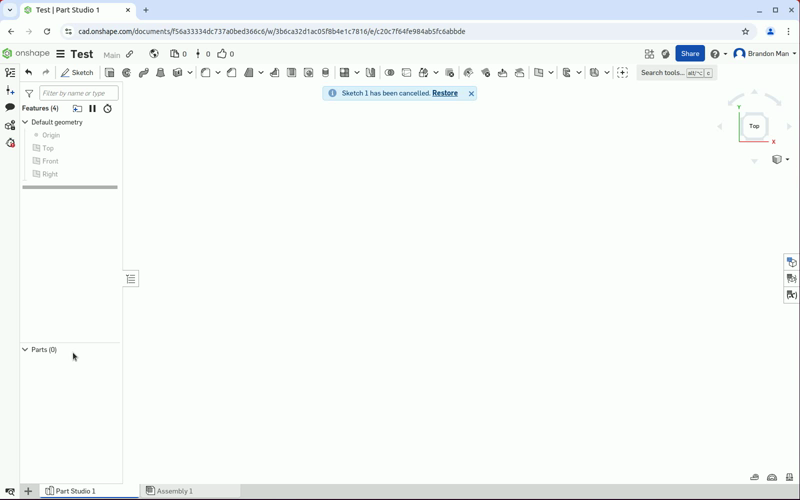
key(up)
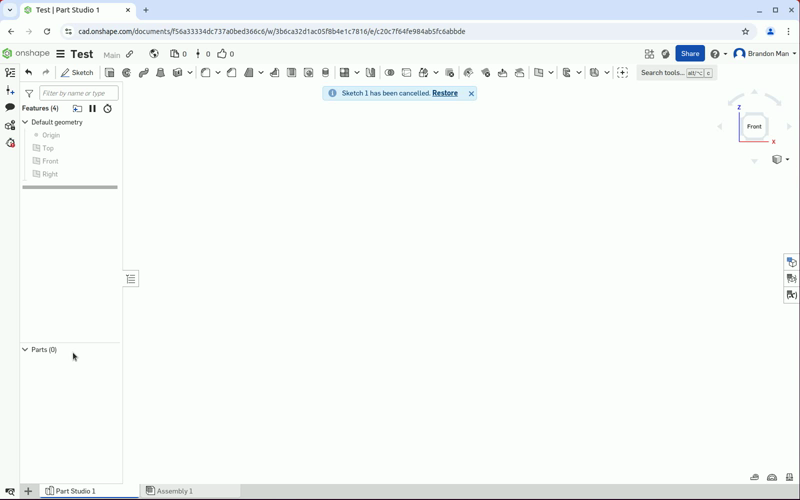
key_up(shift)
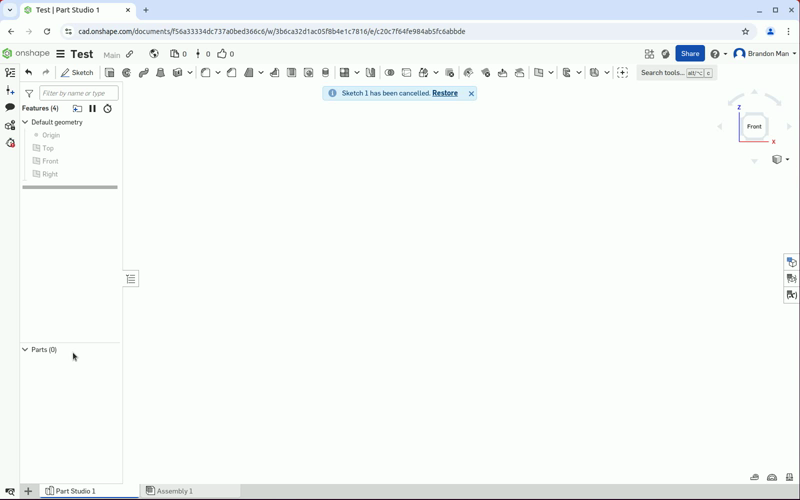
mouse_move(73, 352)
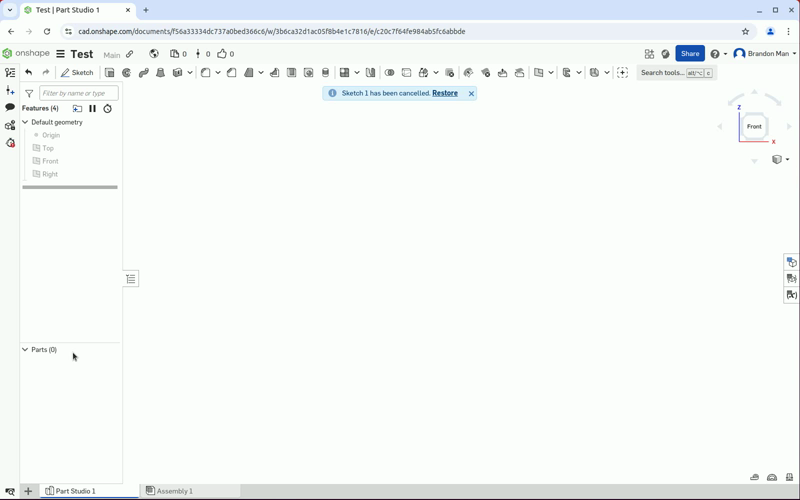
key(shift+y)
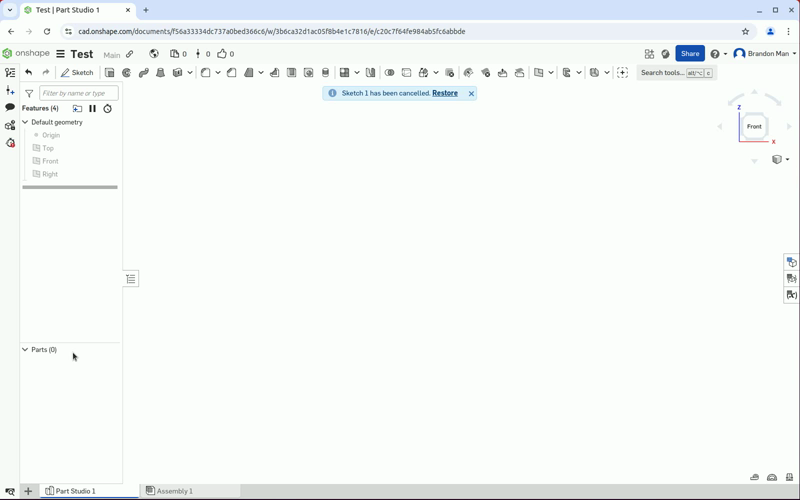
key(shift+s)
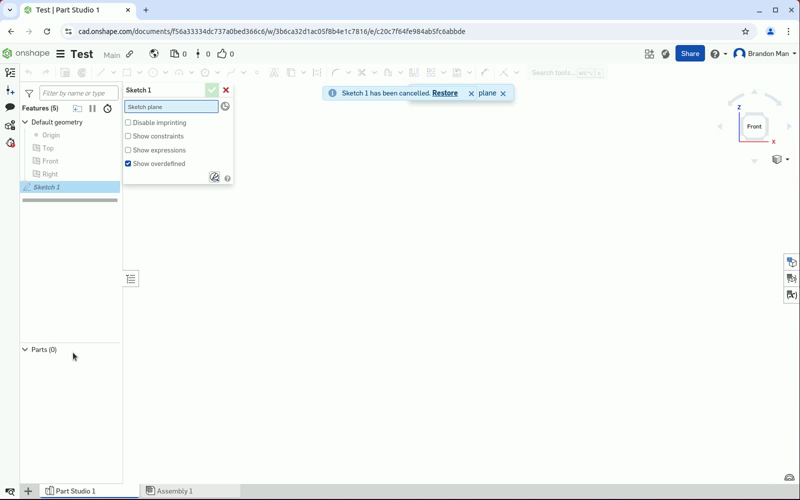
mouse_move(73, 163)
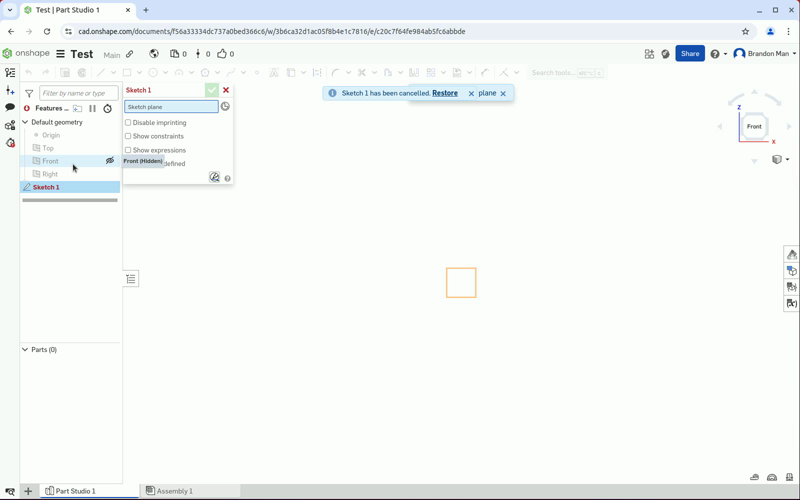
click(73, 163)
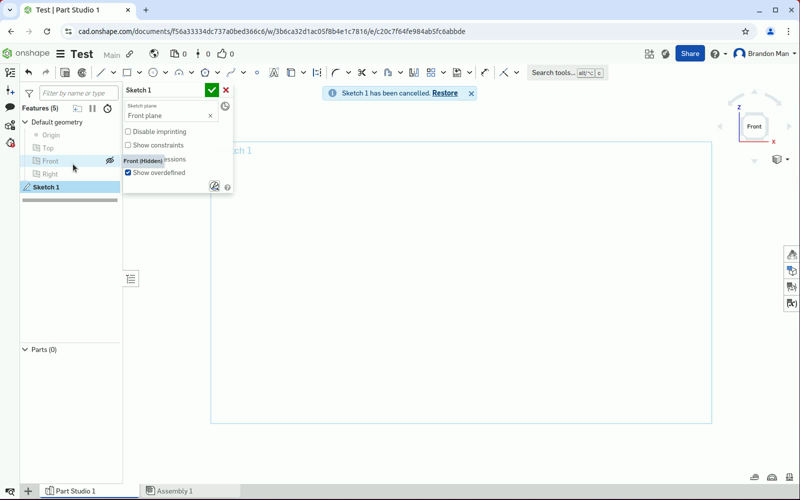
mouse_move(73, 352)
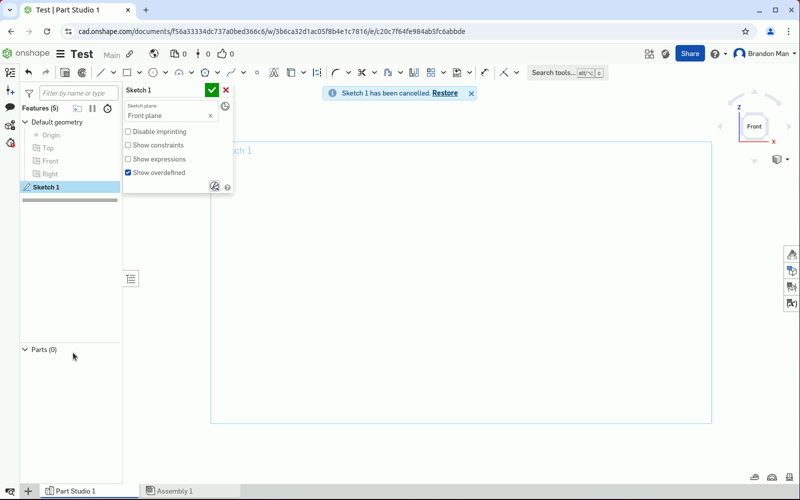
key(y)
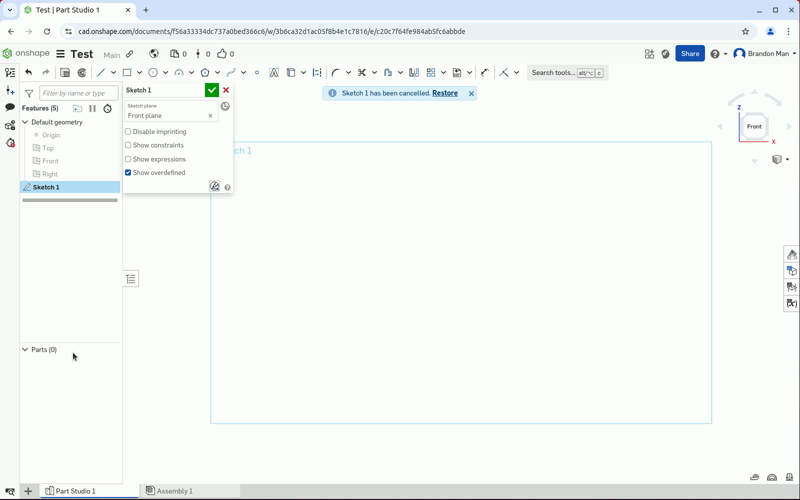
key(l)
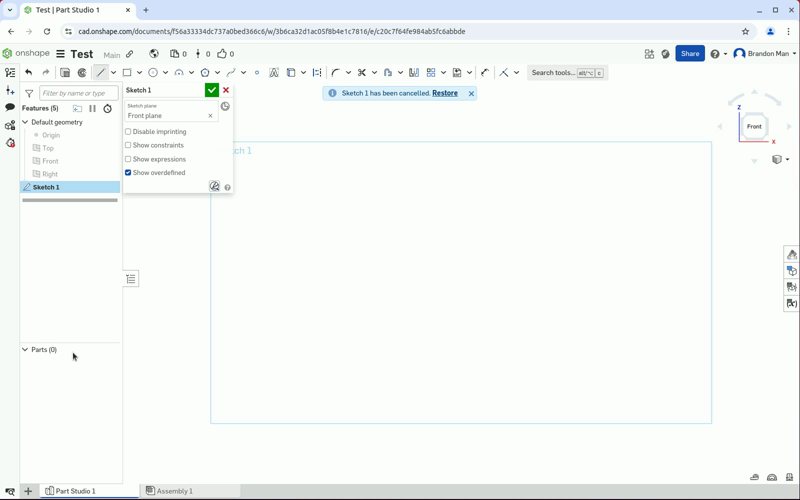
key_down(shift)
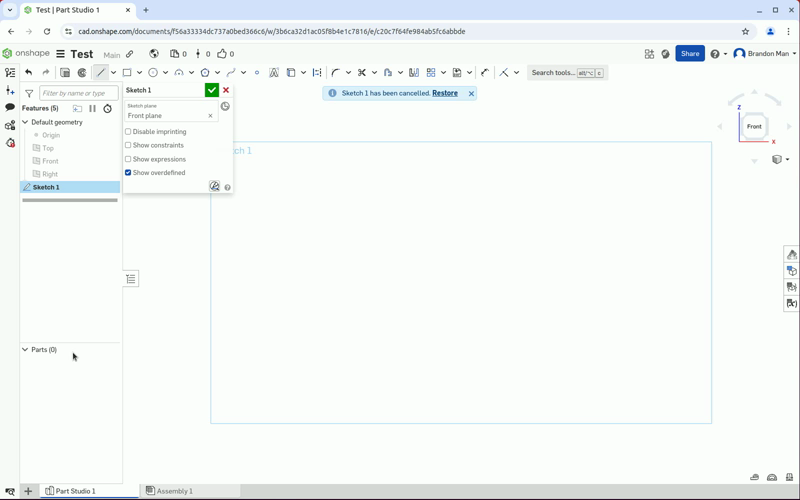
mouse_move(460, 282)
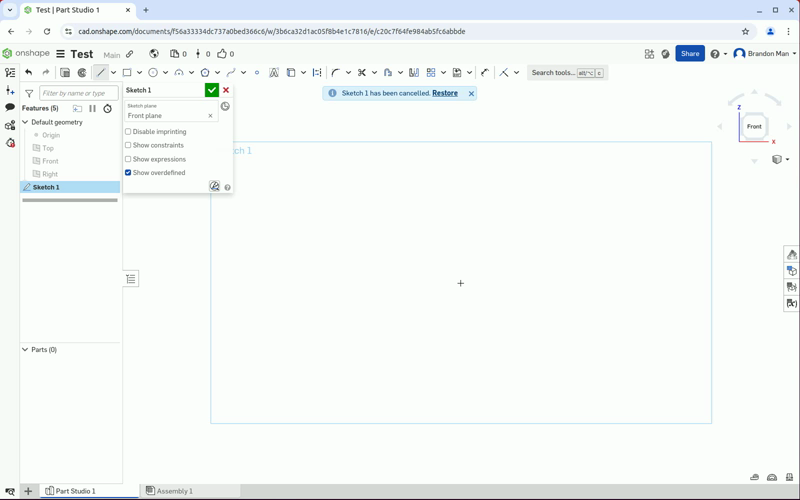
click(460, 282)
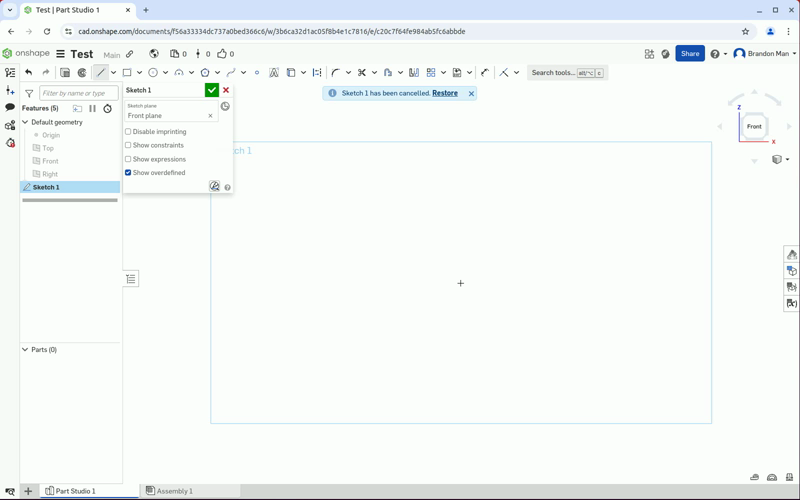
key_up(shift)
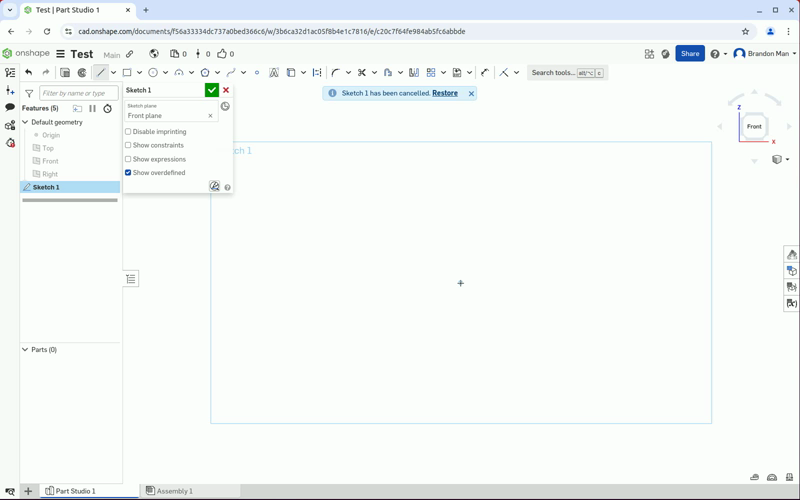
key_down(shift)
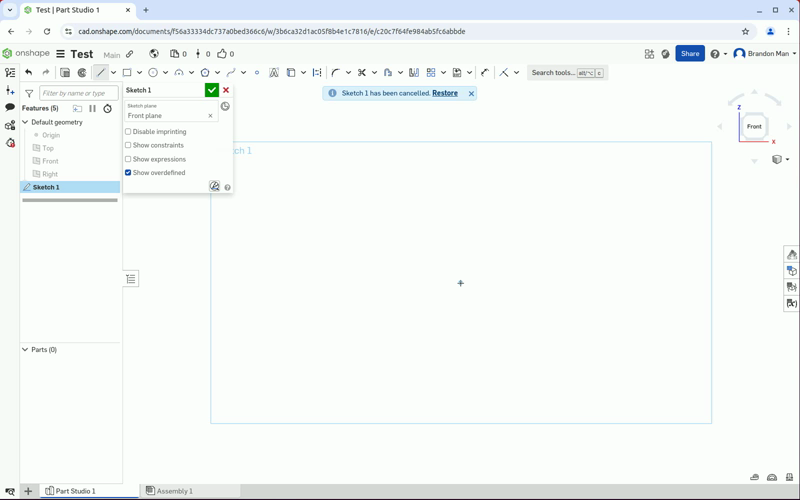
mouse_move(490, 282)
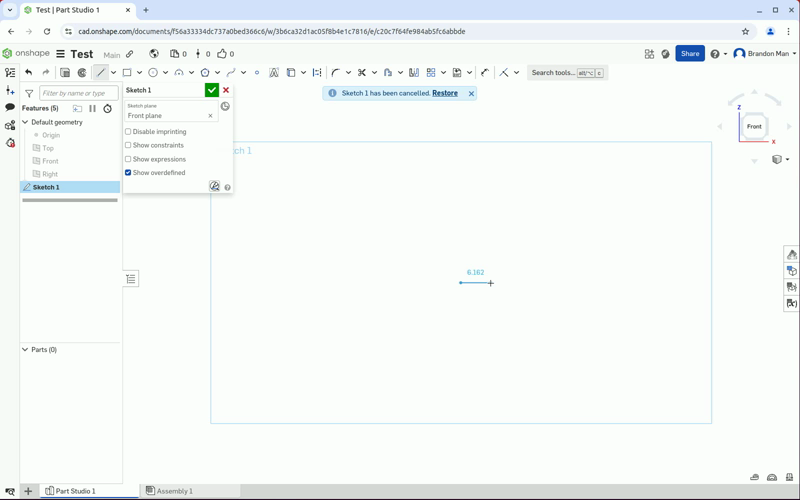
mouse_move(518, 282)
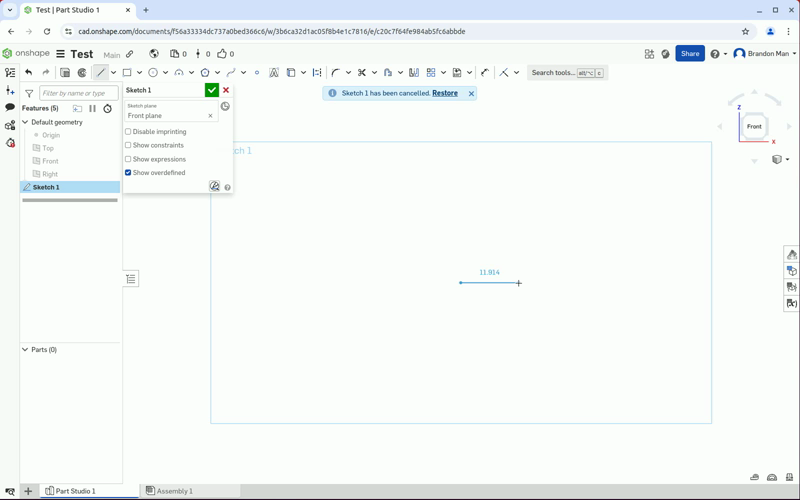
click(518, 282)
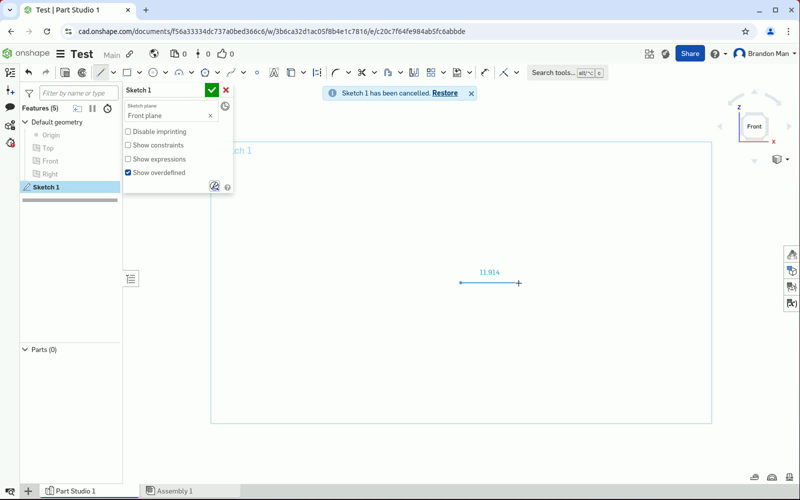
key_up(shift)
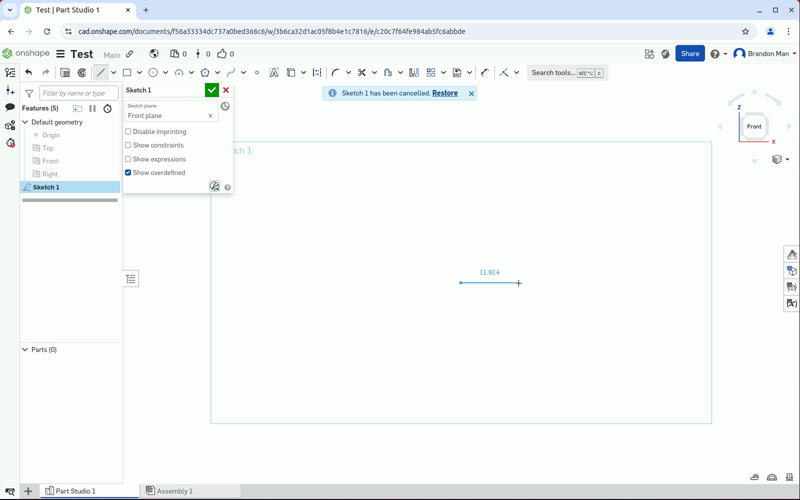
key_down(shift)
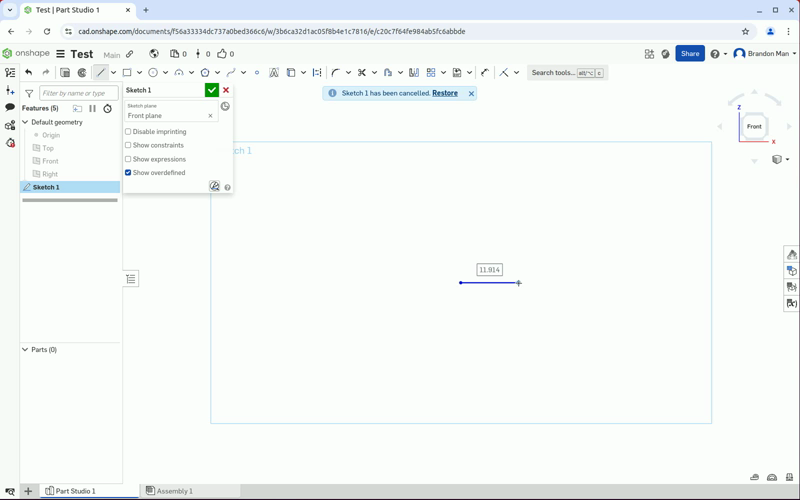
mouse_move(548, 282)
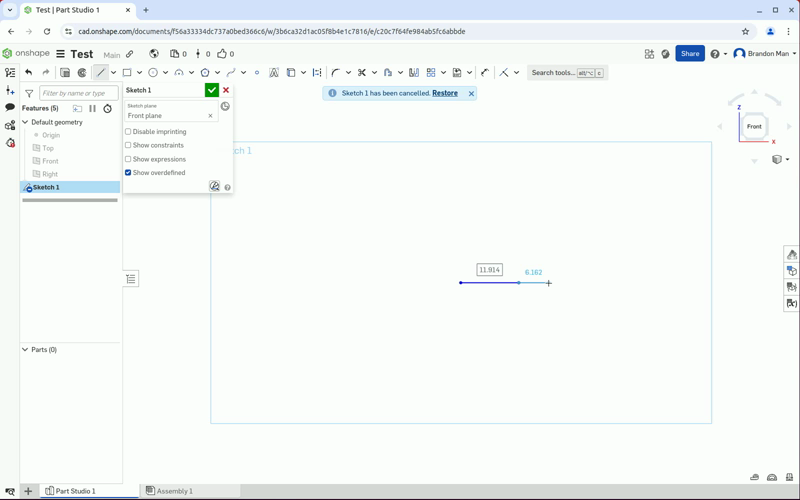
mouse_move(564, 282)
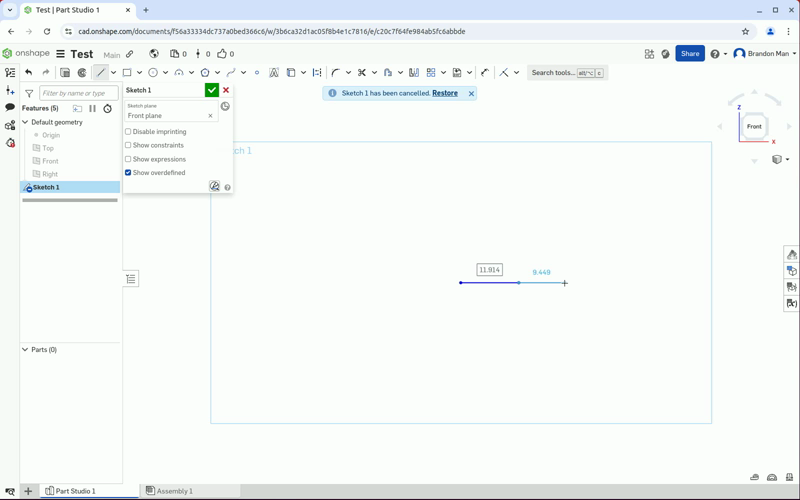
click(564, 282)
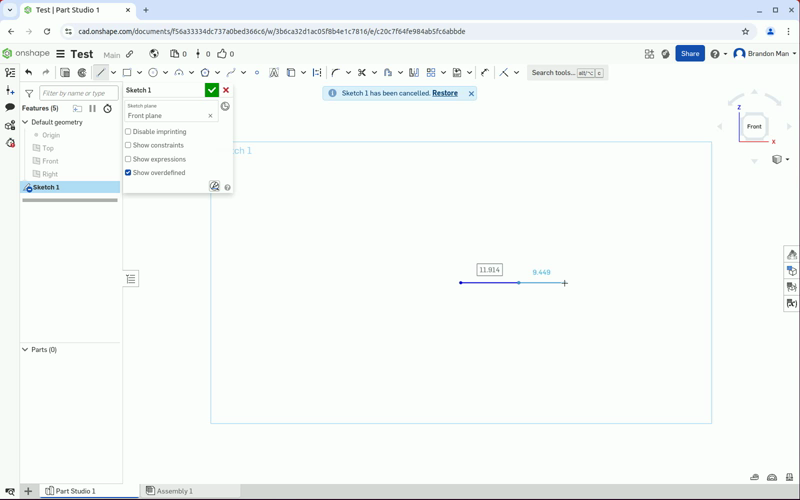
key_up(shift)
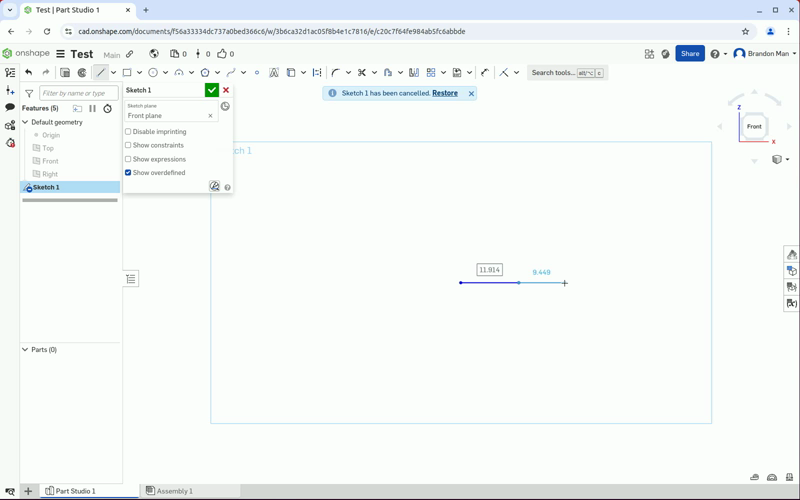
key_down(shift)
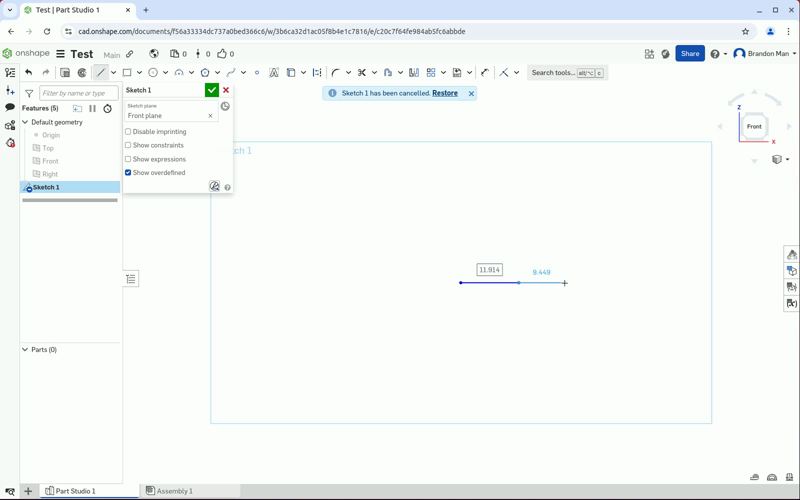
mouse_move(589, 282)
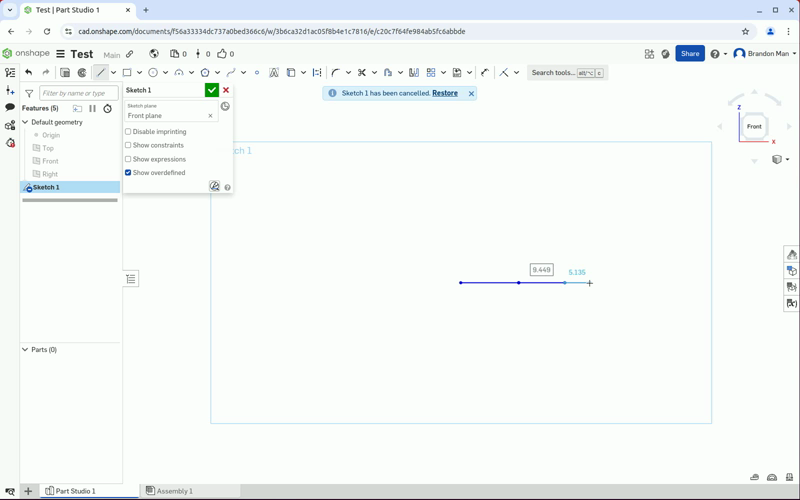
mouse_move(573, 282)
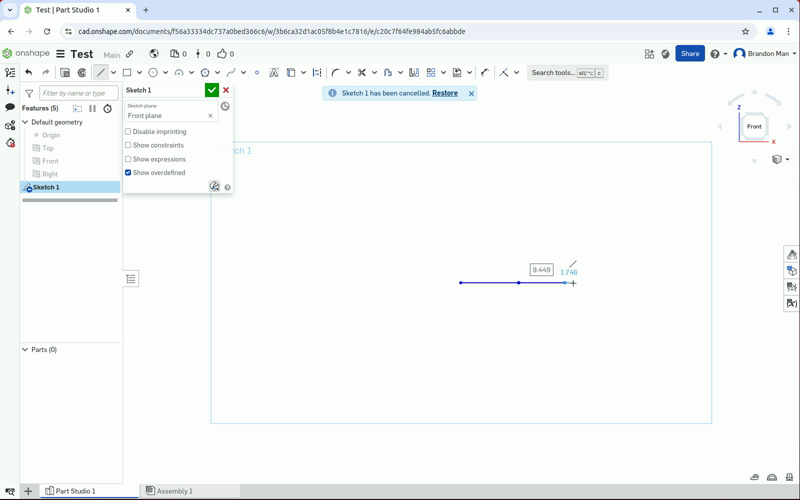
click(573, 282)
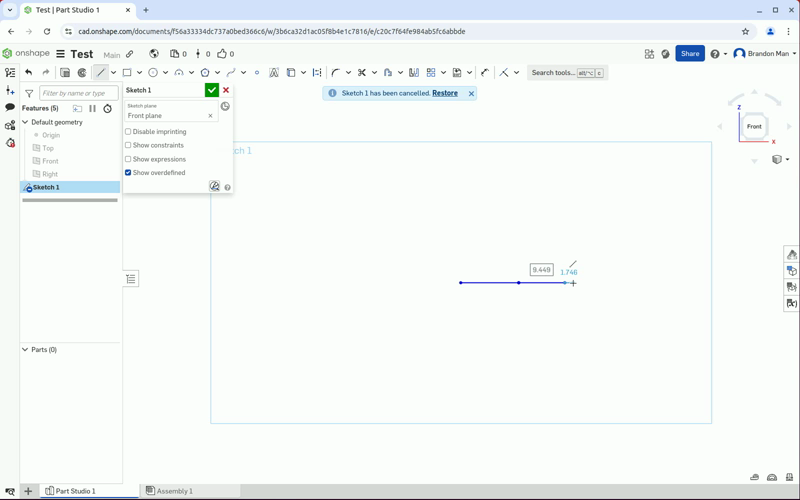
key_up(shift)
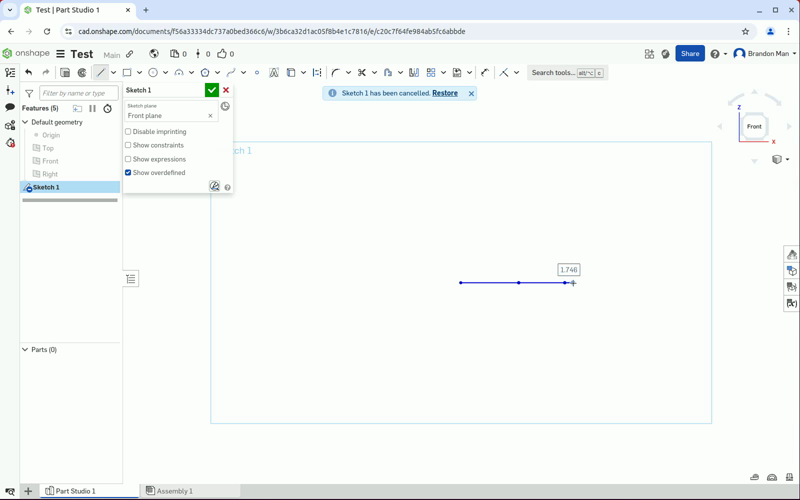
key_down(shift)
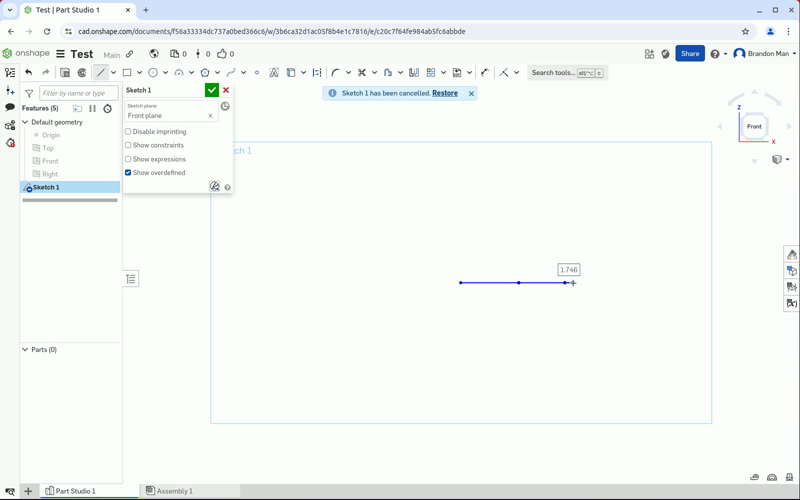
mouse_move(589, 282)
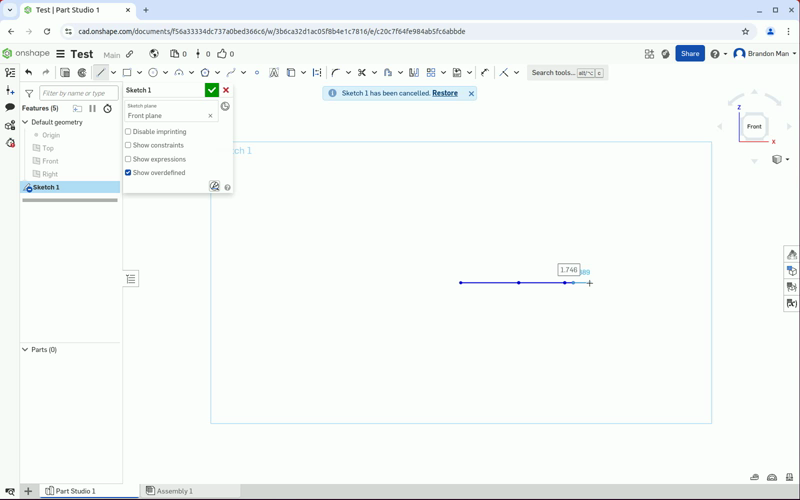
mouse_move(573, 272)
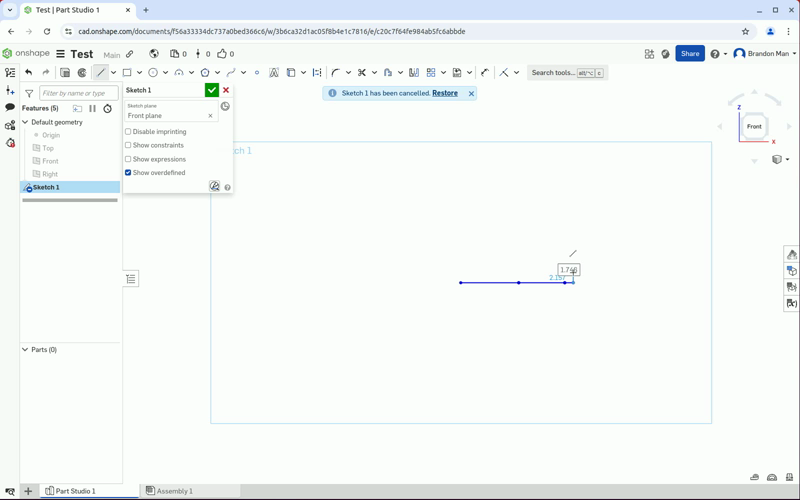
click(573, 272)
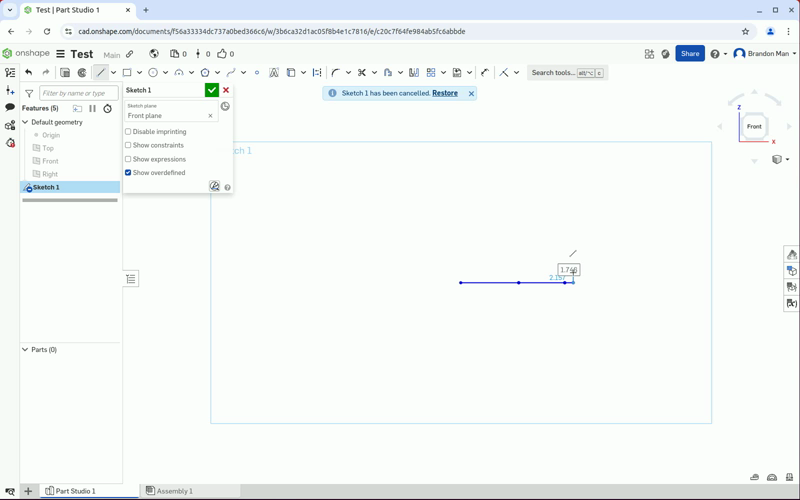
key_up(shift)
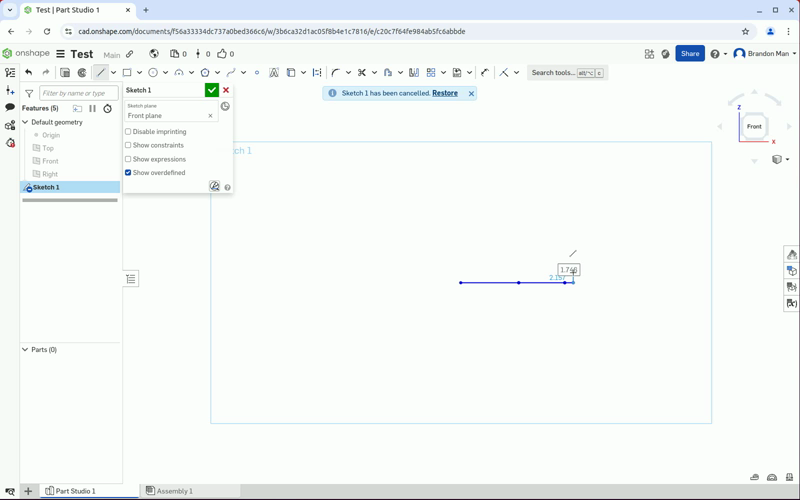
key(esc)
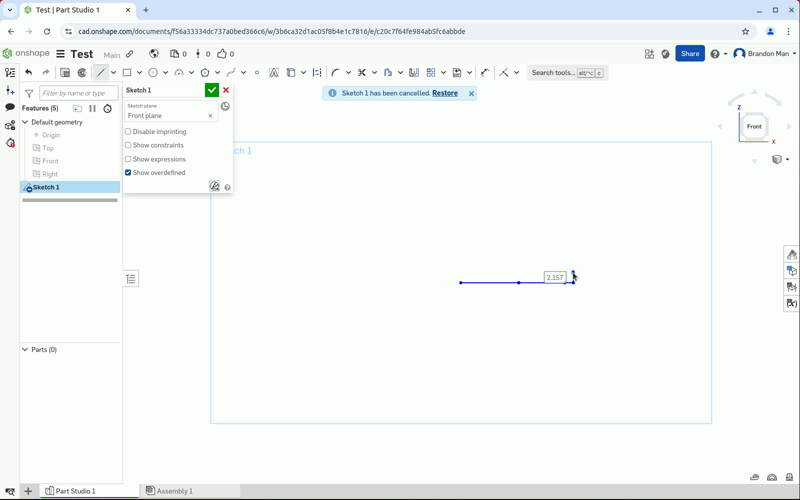
key(a)
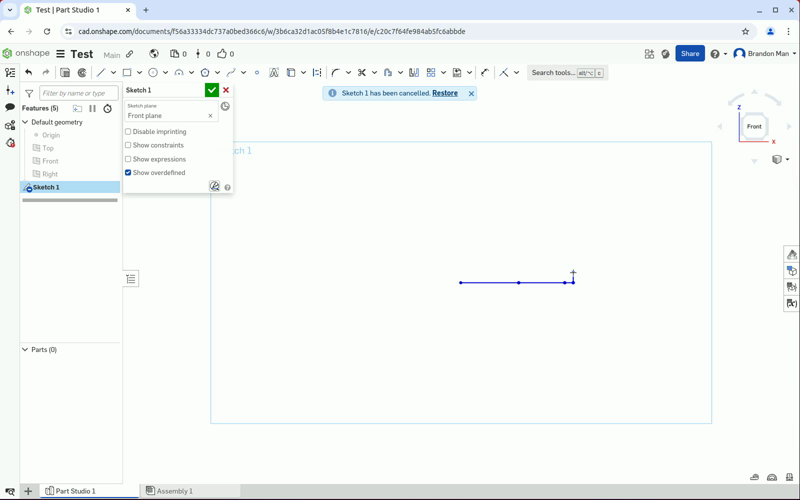
mouse_move(573, 272)
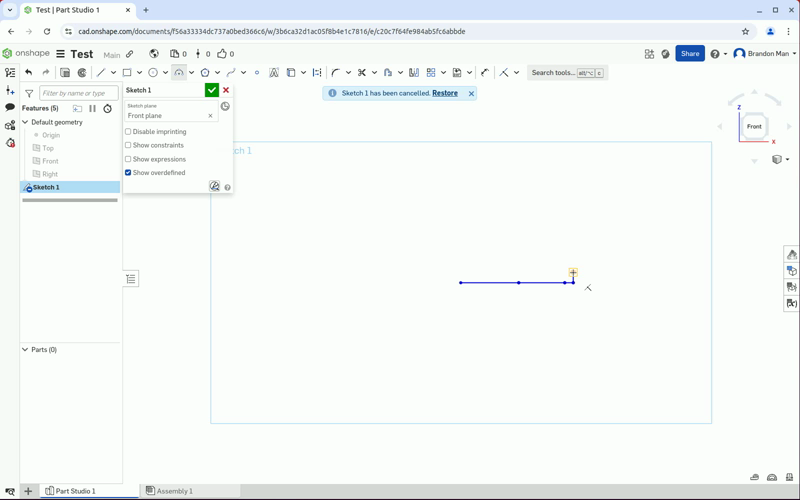
click(573, 272)
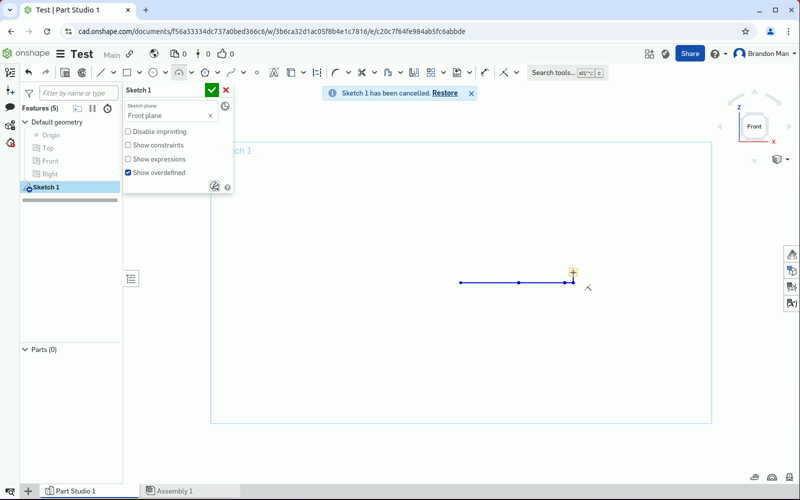
key_down(shift)
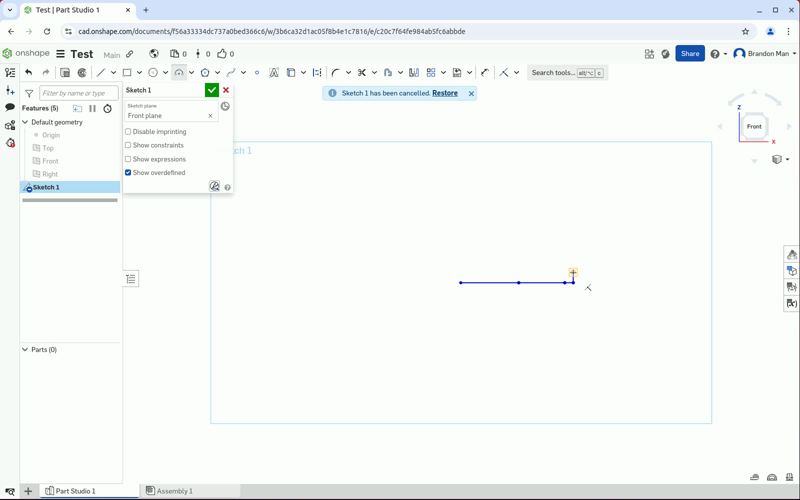
mouse_move(573, 190)
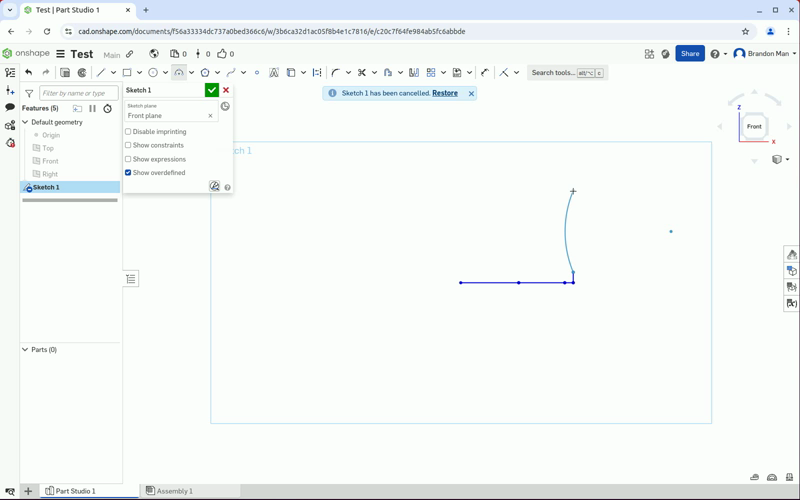
click(573, 190)
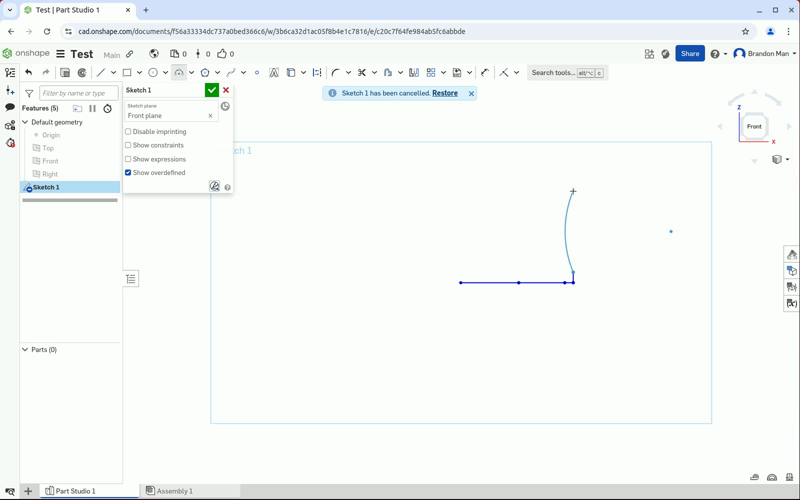
mouse_move(550, 231)
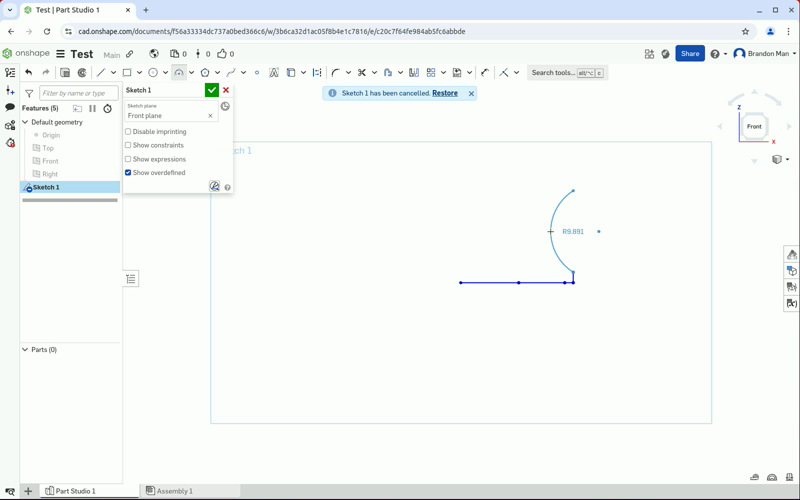
click(550, 231)
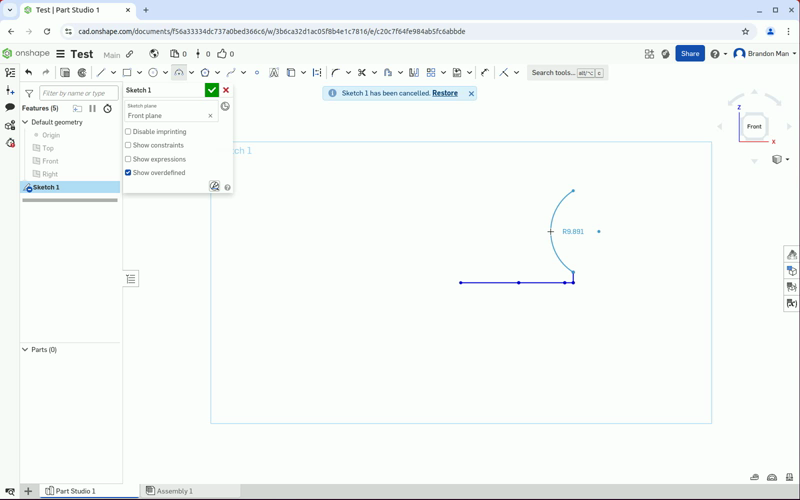
key_up(shift)
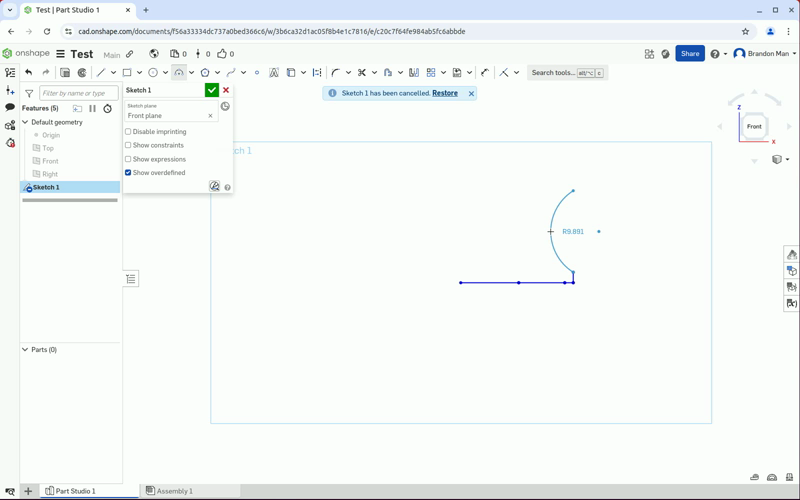
key(esc)
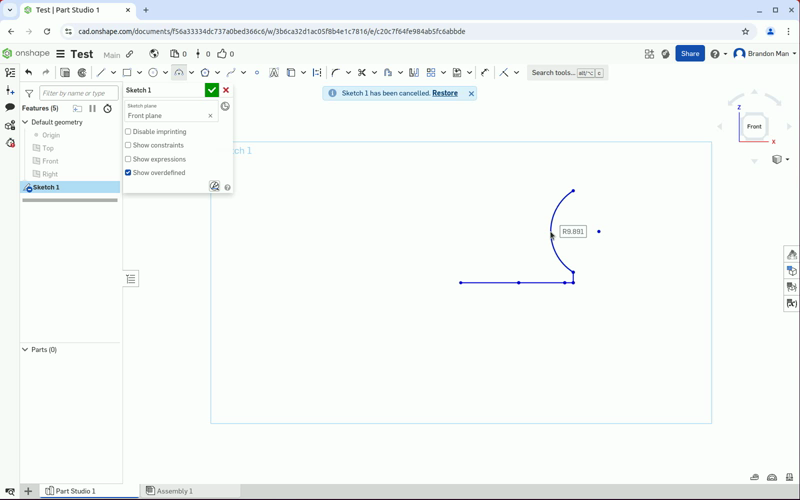
key(l)
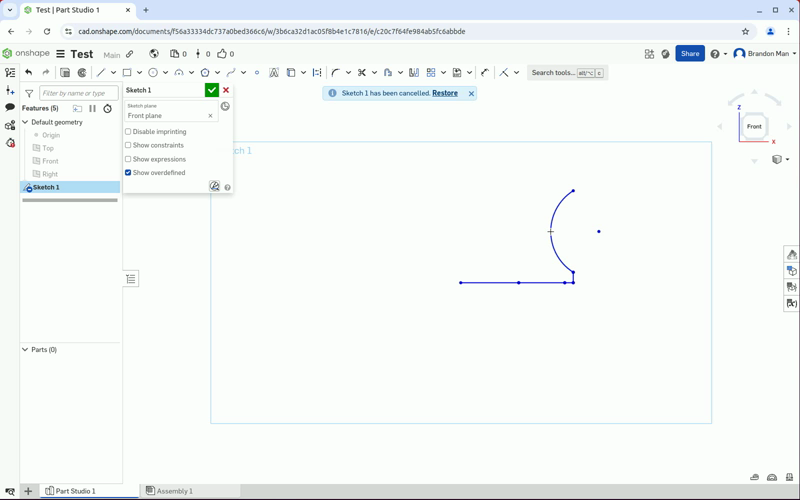
mouse_move(573, 190)
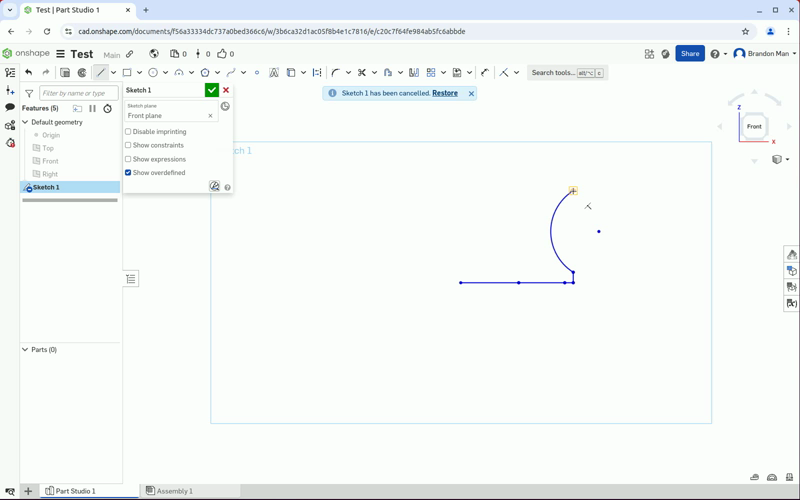
click(573, 190)
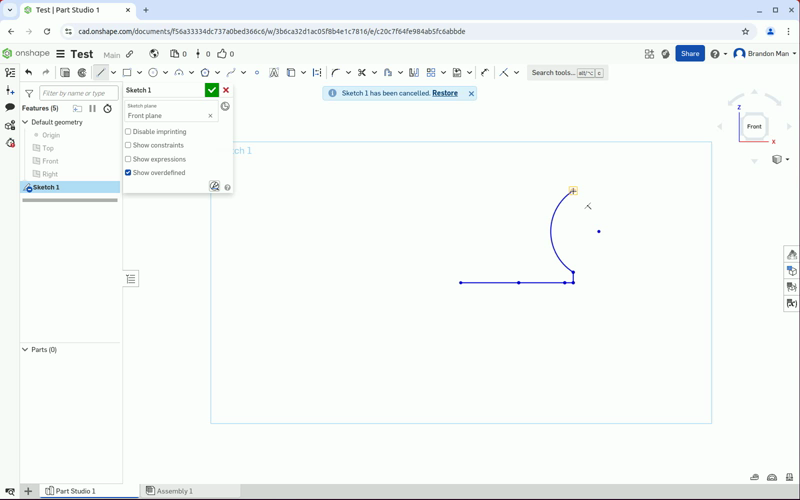
key_down(shift)
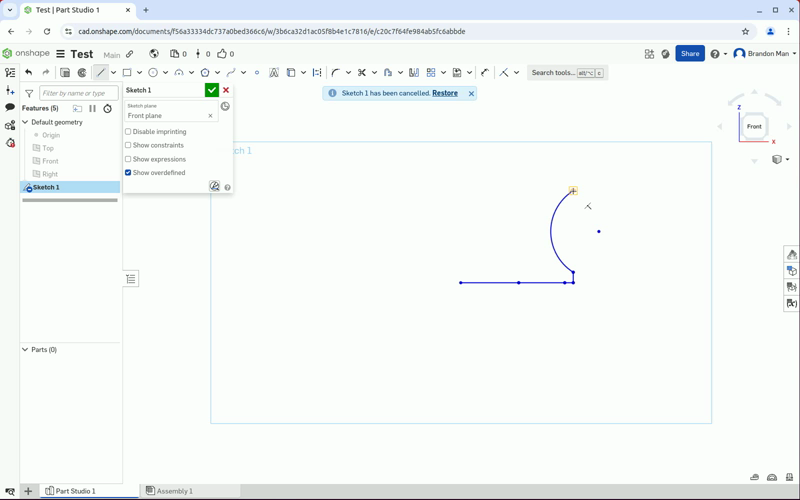
mouse_move(589, 190)
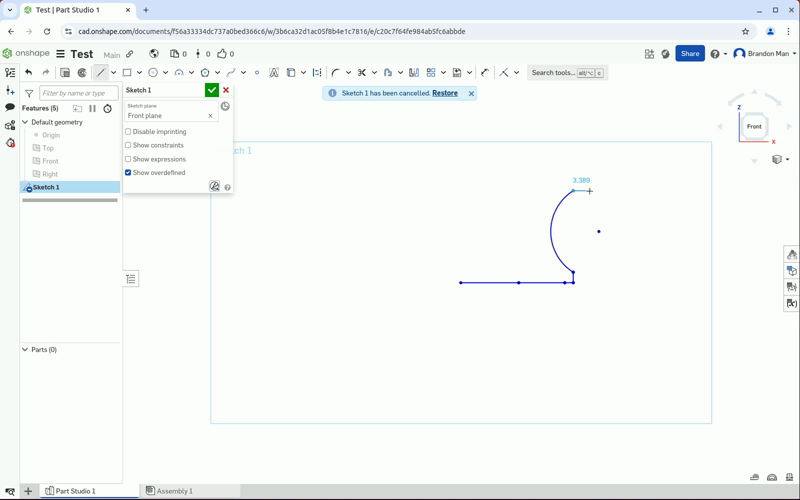
mouse_move(573, 178)
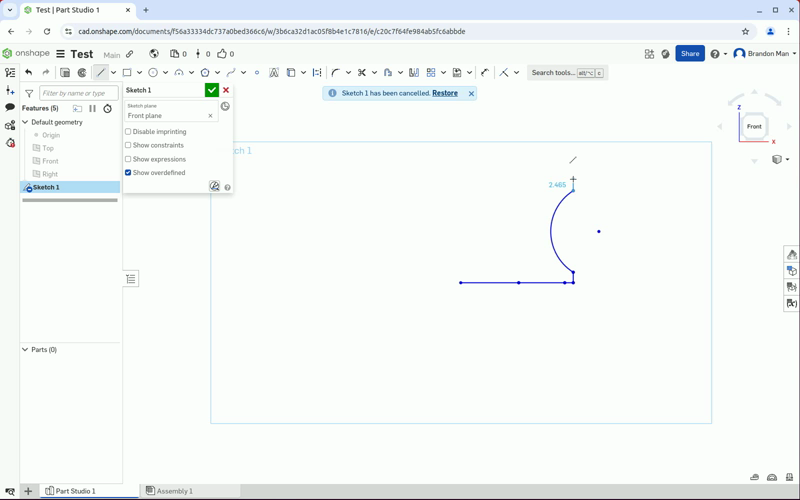
click(573, 178)
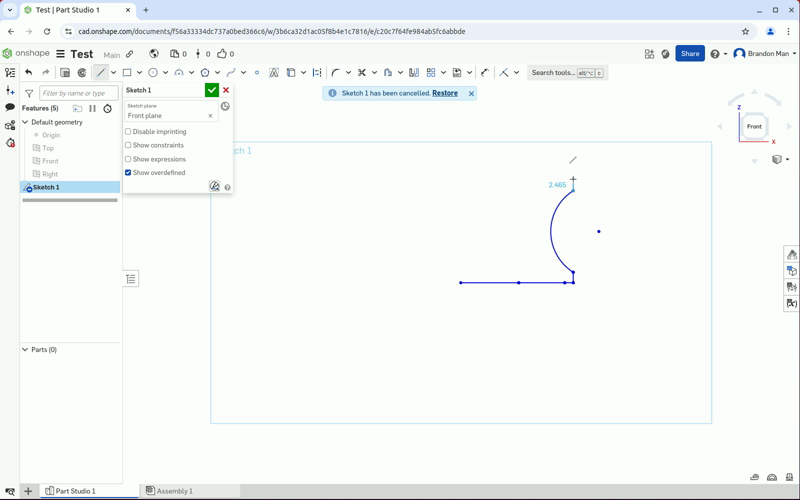
key_up(shift)
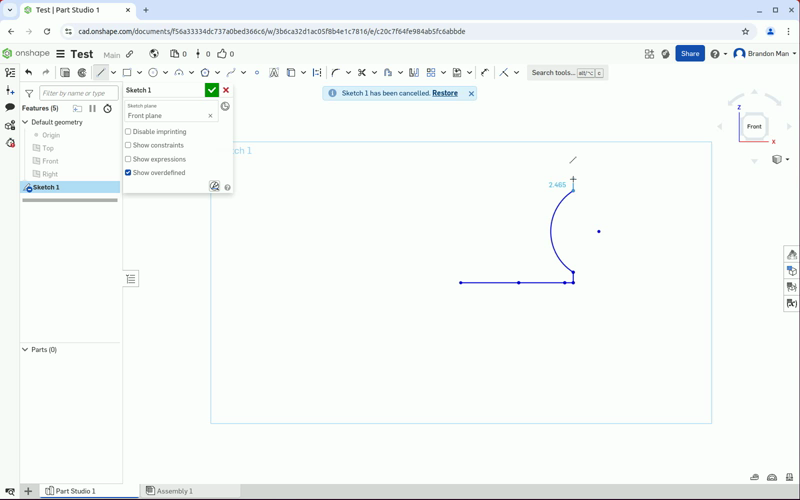
key_down(shift)
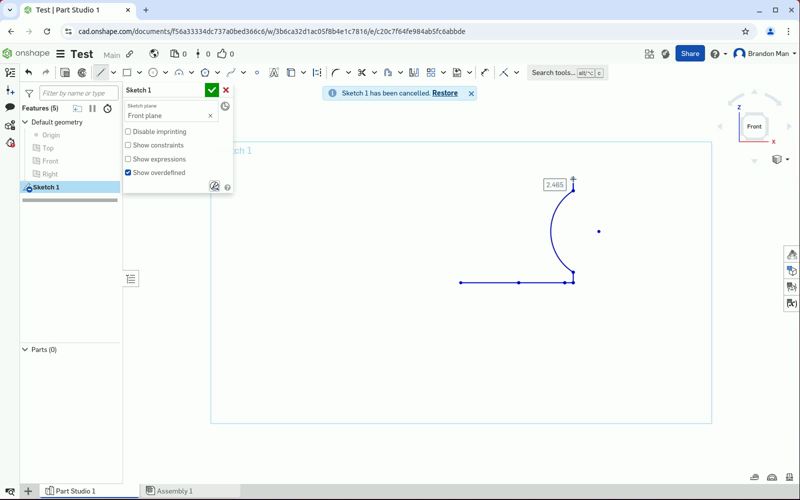
mouse_move(460, 282)
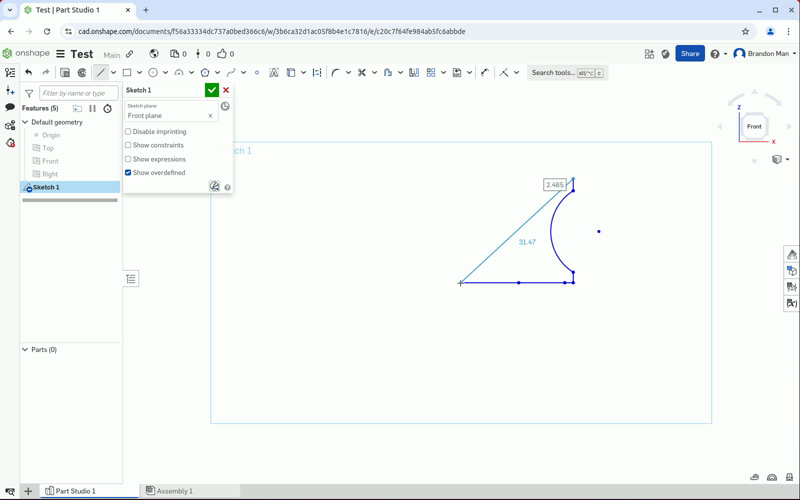
key_up(shift)
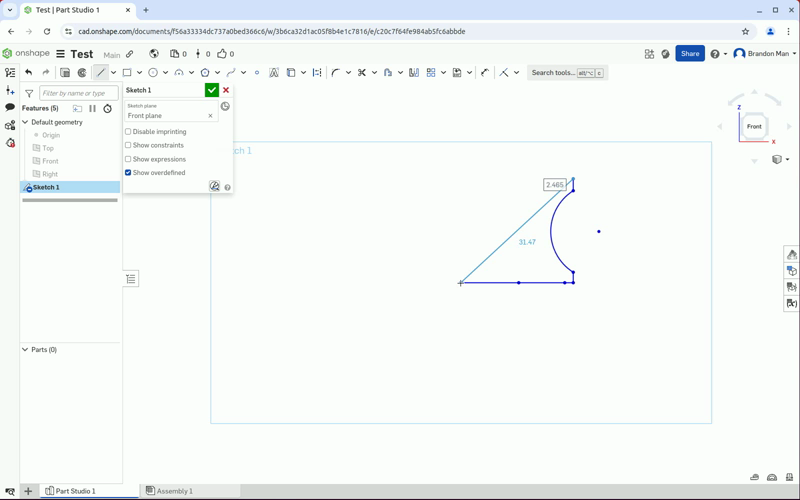
click(460, 282)
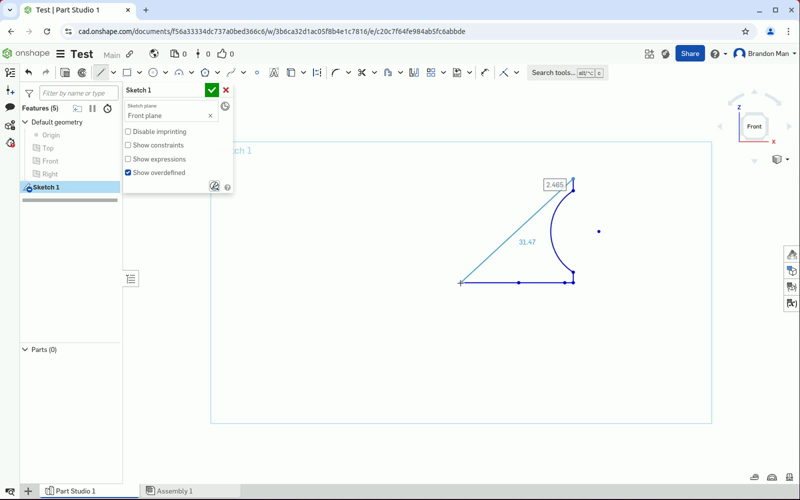
key(esc)
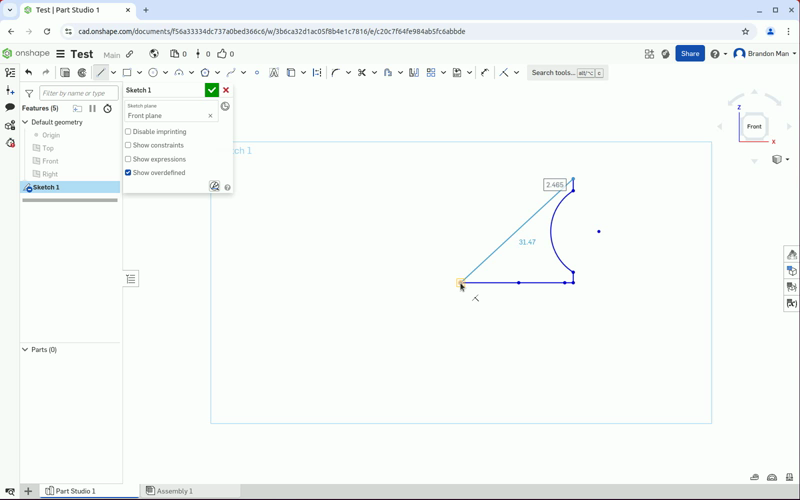
mouse_move(508, 278)
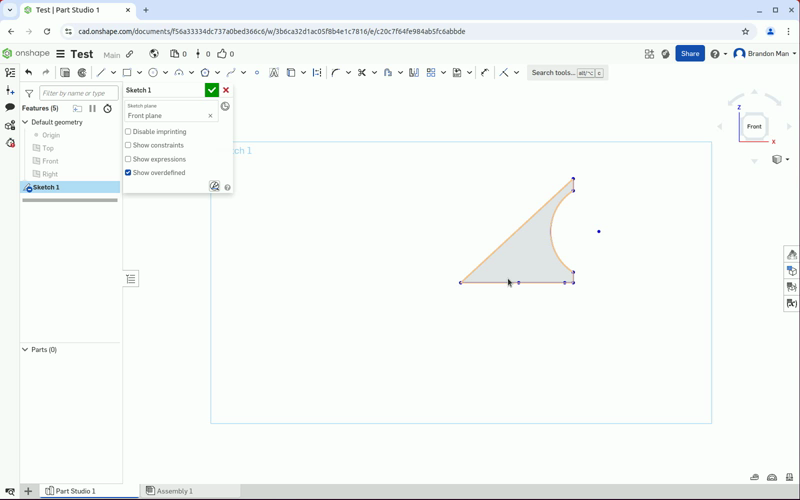
click(508, 278)
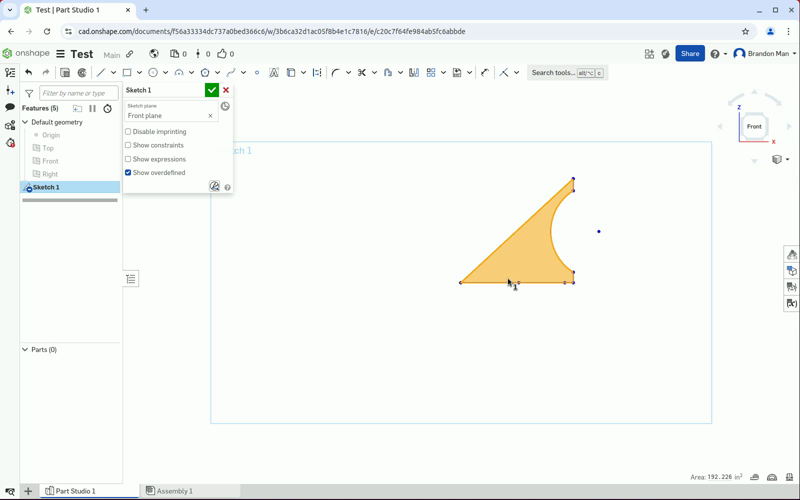
mouse_move(73, 352)
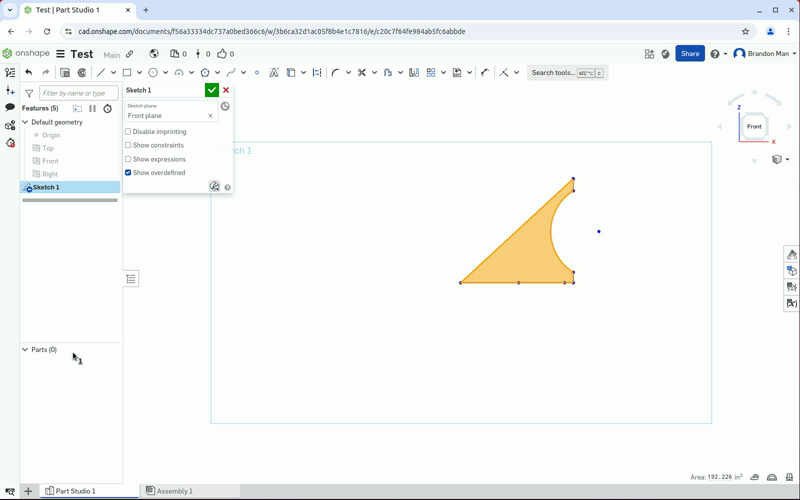
key(shift+y)
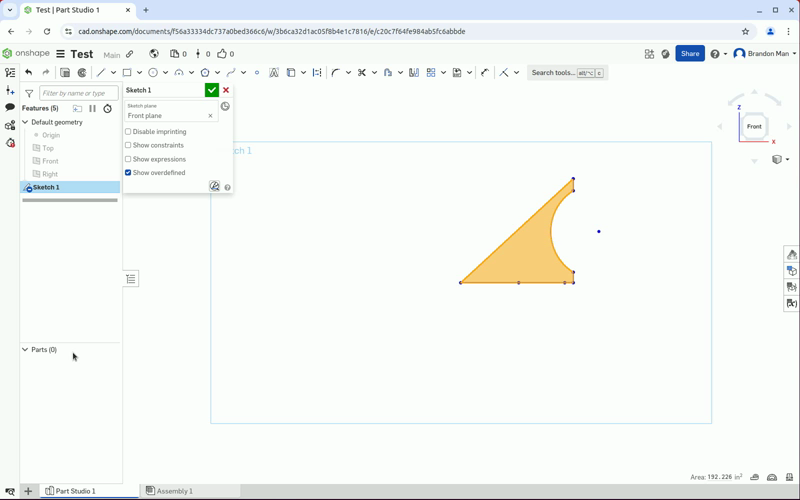
key(shift+e)
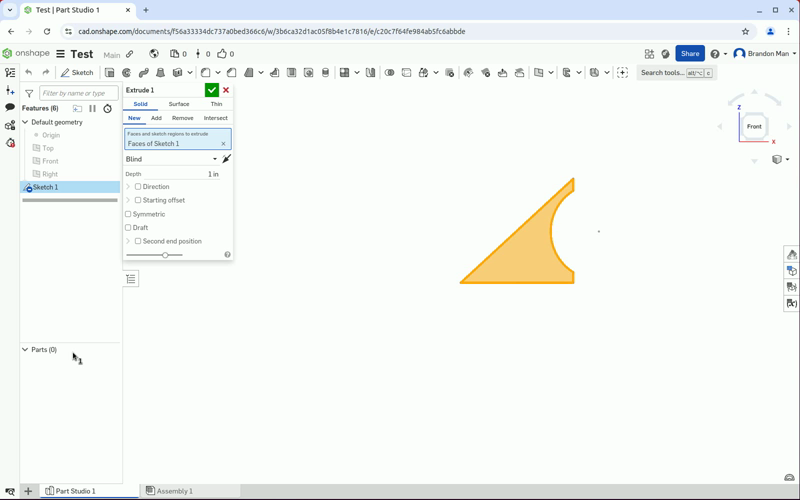
mouse_move(143, 106)
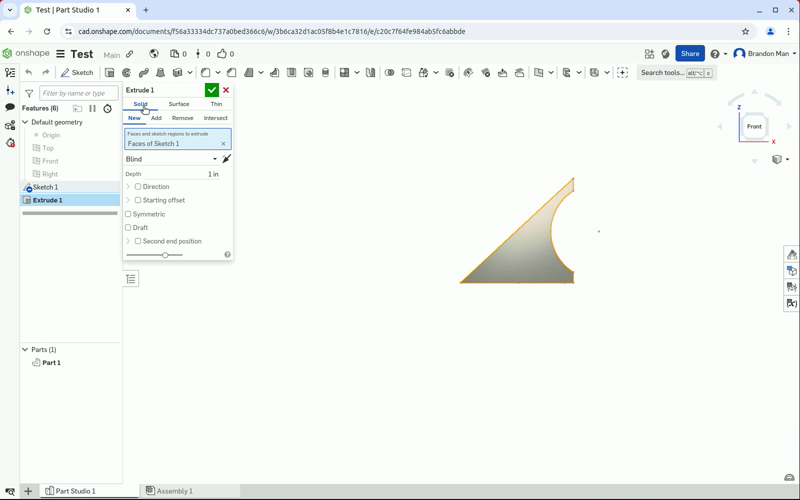
click(143, 106)
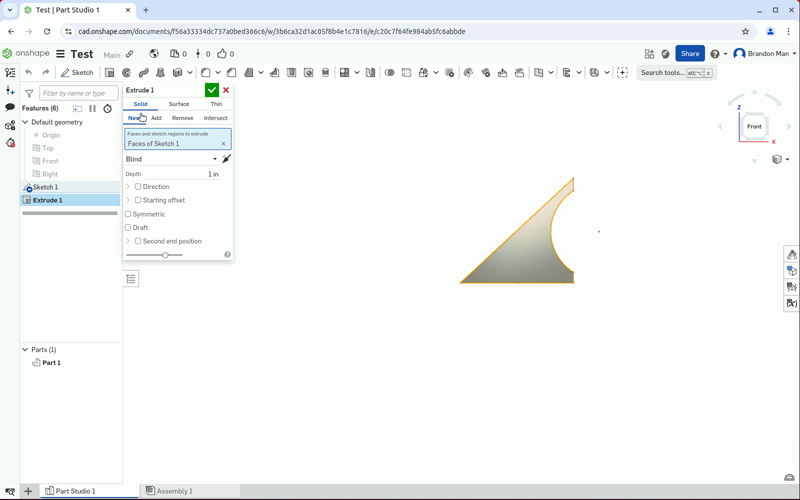
mouse_move(137, 120)
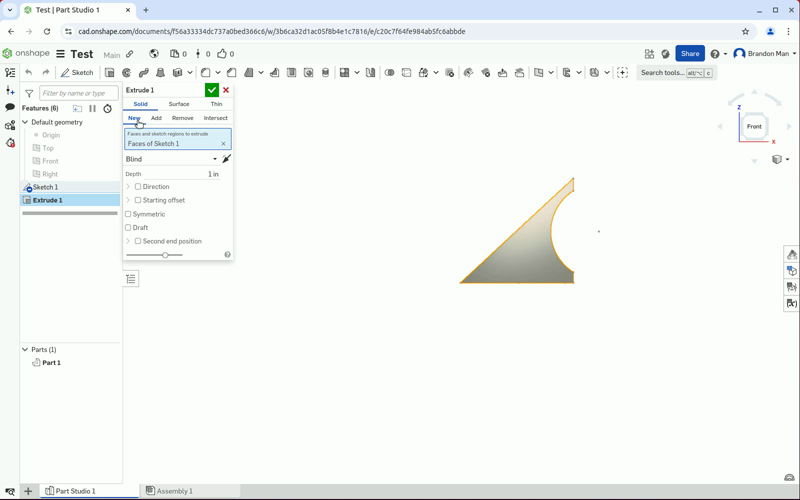
click(137, 120)
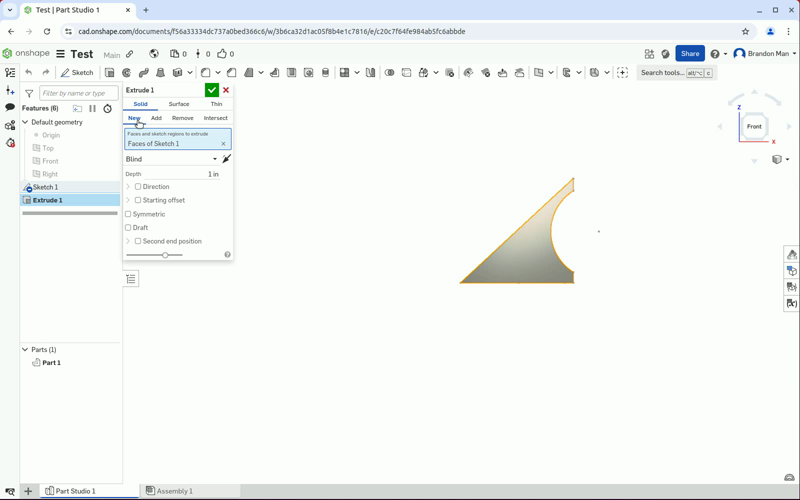
key(tab, 4)
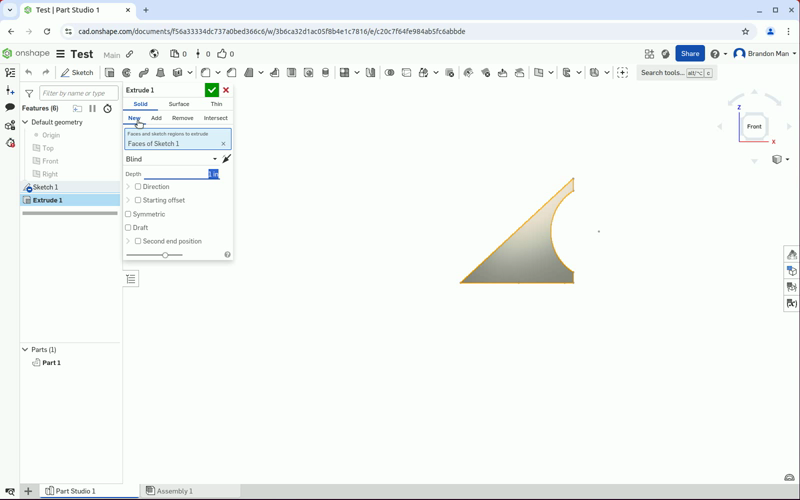
text(1.444)
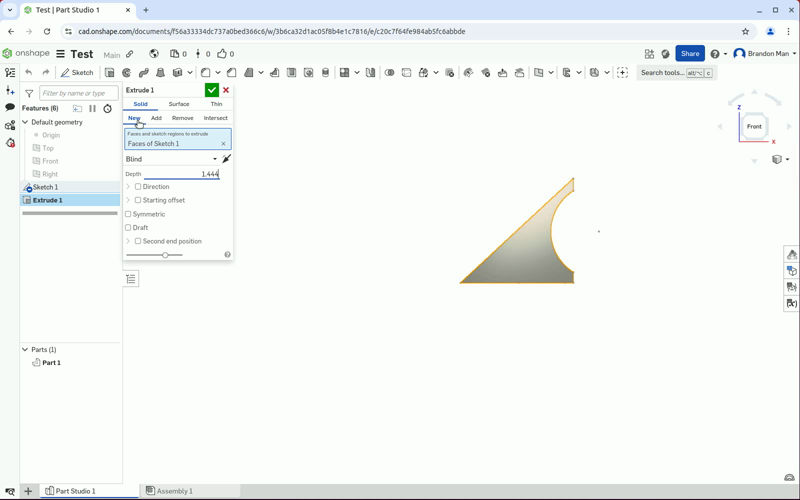
key(enter)
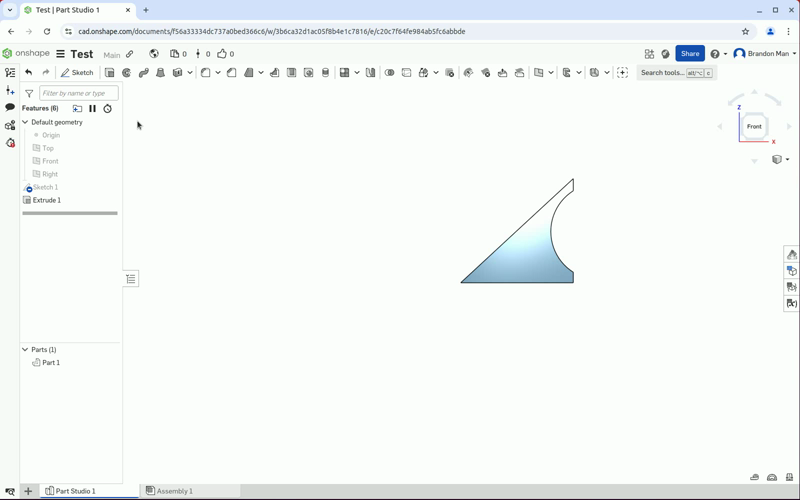
key(shift+h)
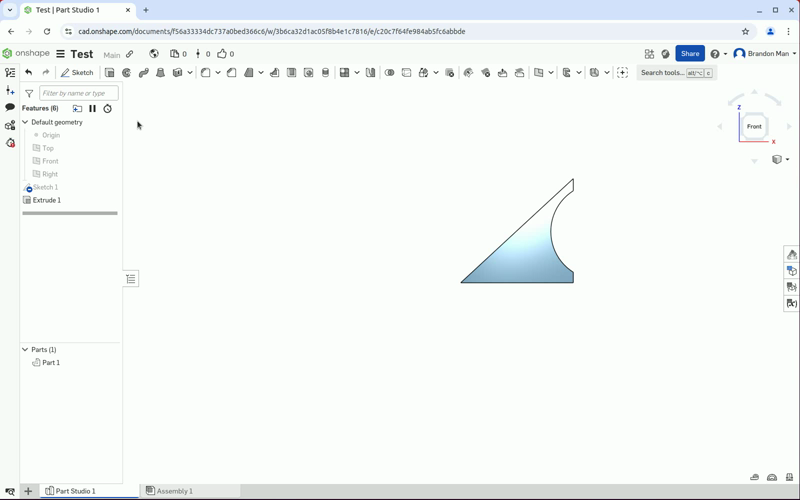
key(shift+h)
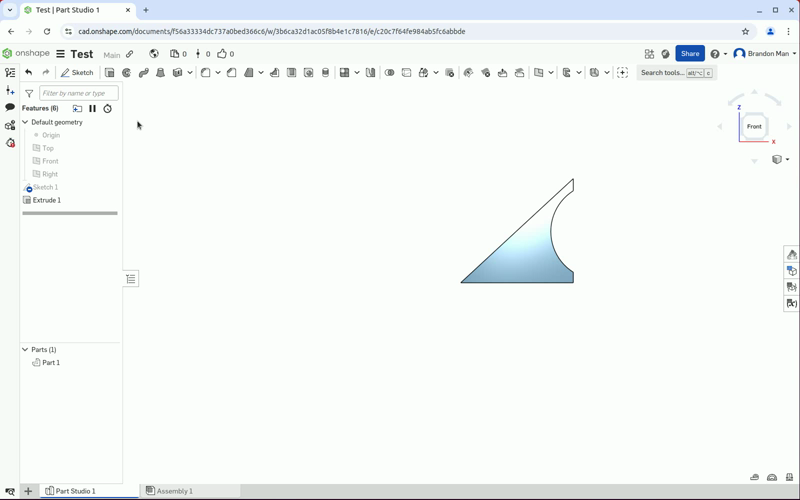
mouse_move(73, 189)
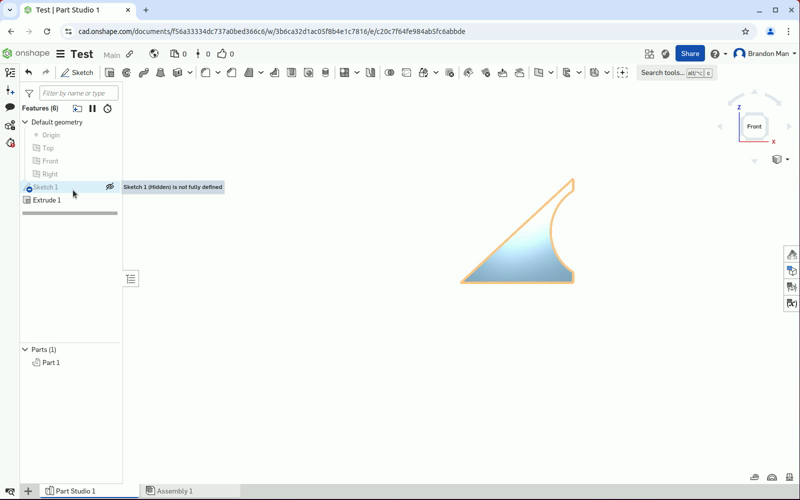
click(73, 189)
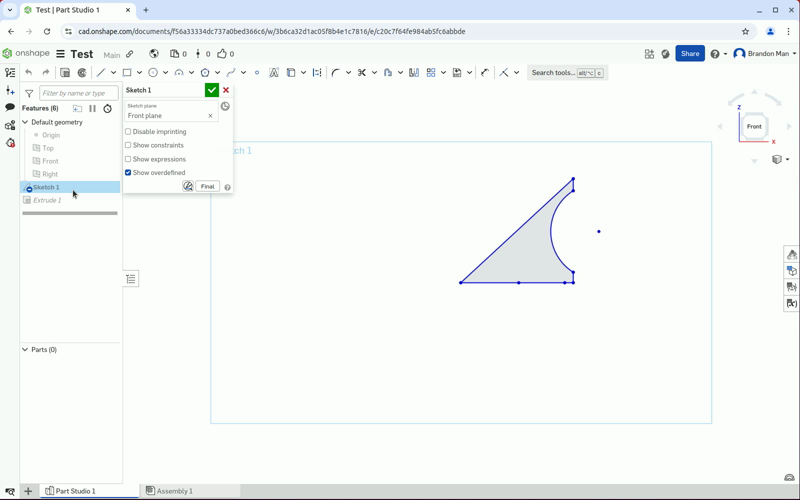
mouse_move(229, 92)
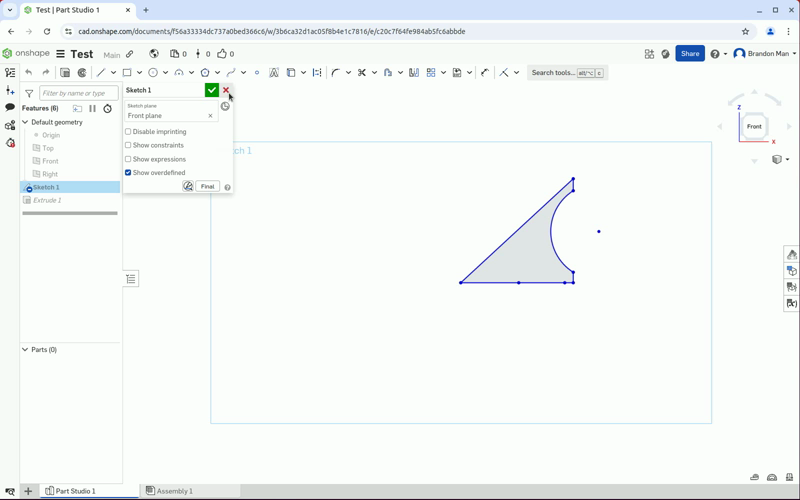
click(229, 92)
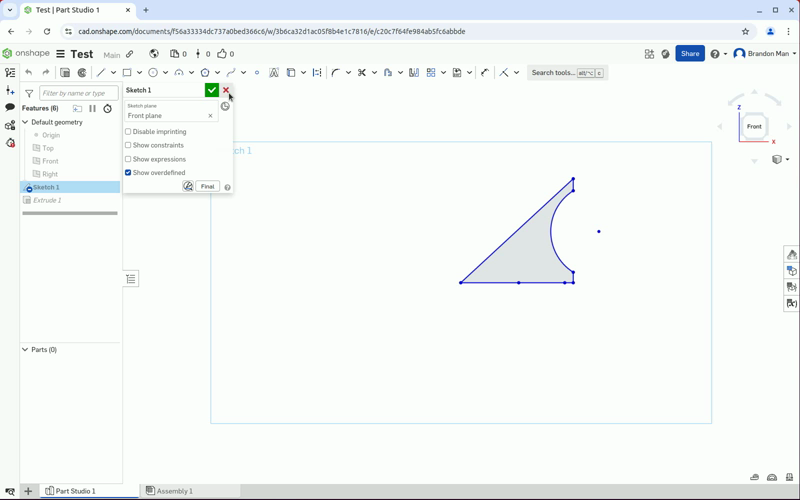
key(shift+s)
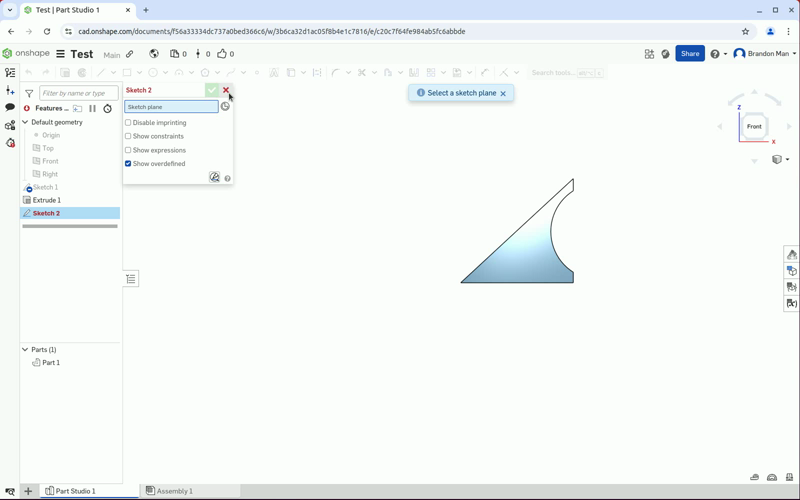
mouse_move(73, 163)
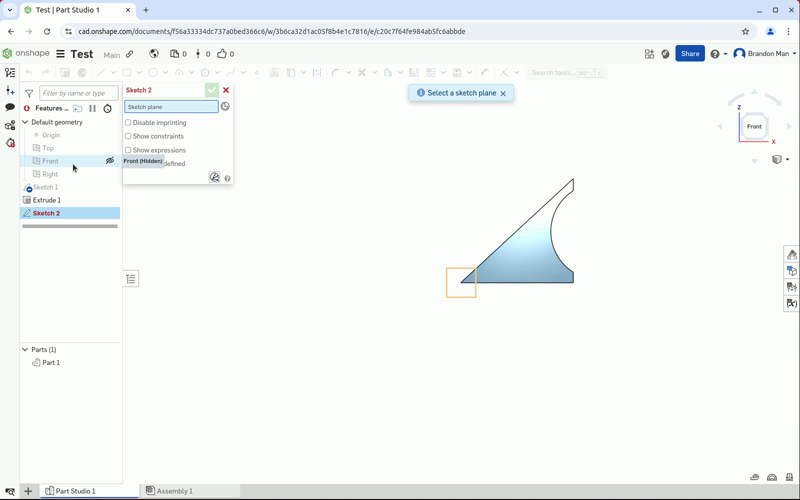
click(73, 163)
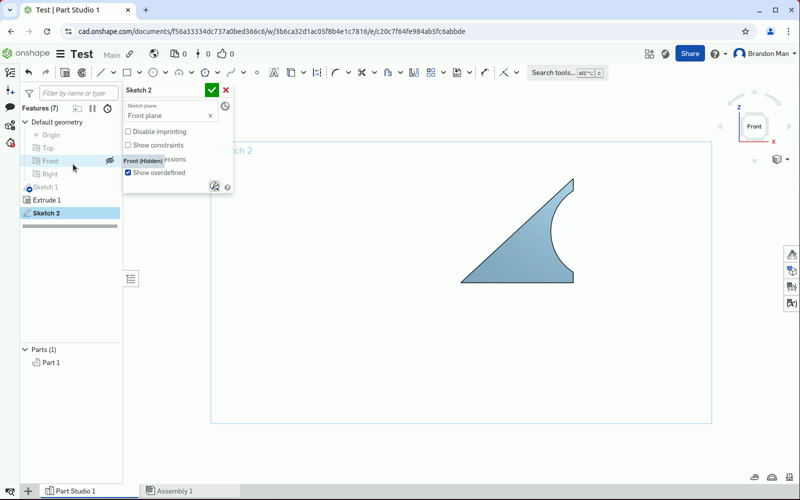
mouse_move(73, 352)
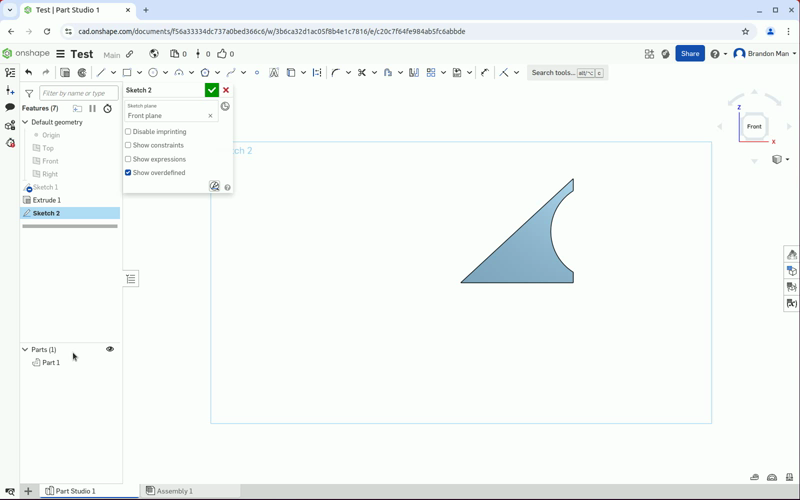
key(y)
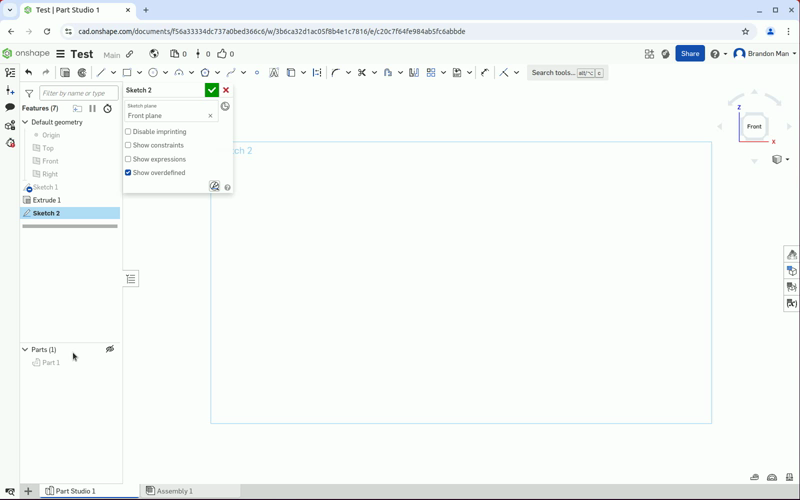
key(l)
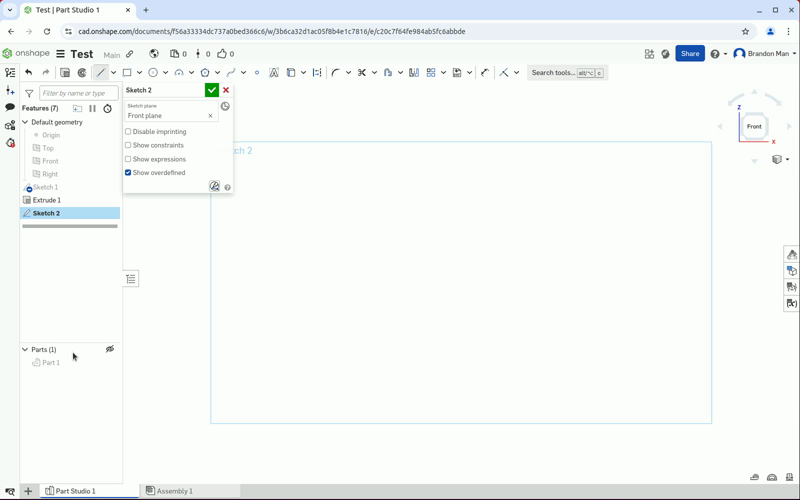
key_down(shift)
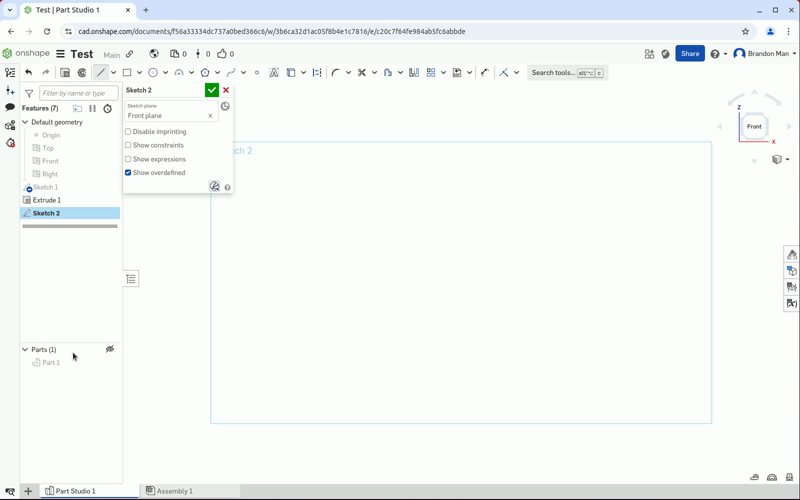
mouse_move(518, 291)
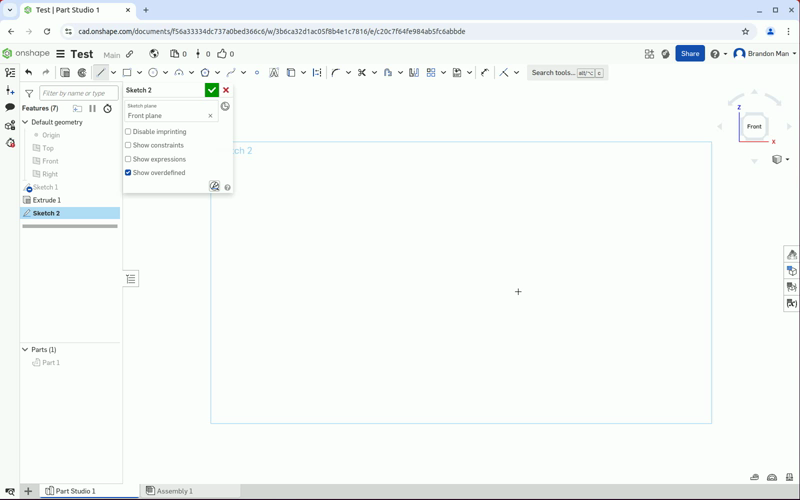
click(518, 291)
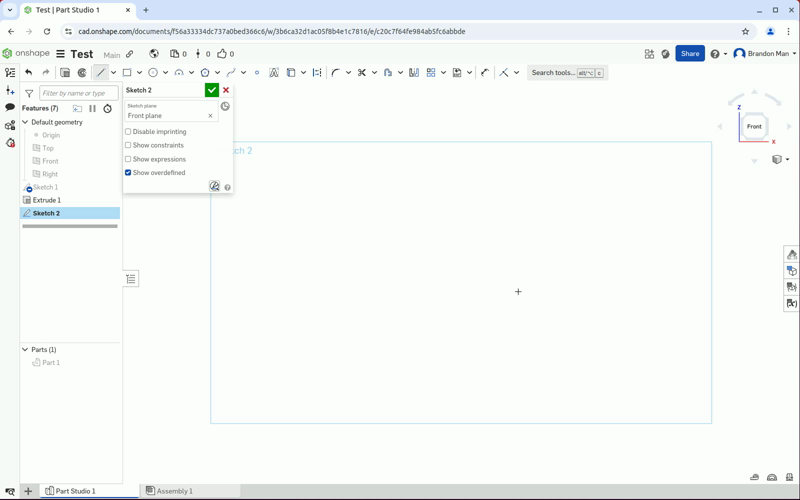
key_up(shift)
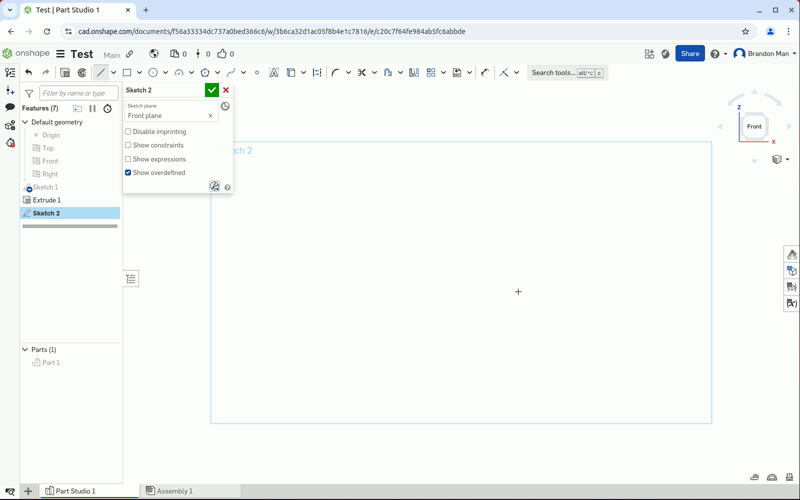
key_down(shift)
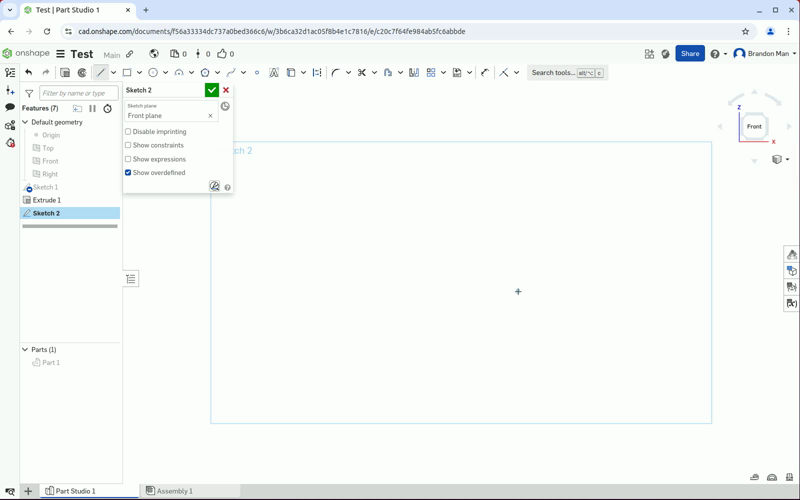
mouse_move(548, 291)
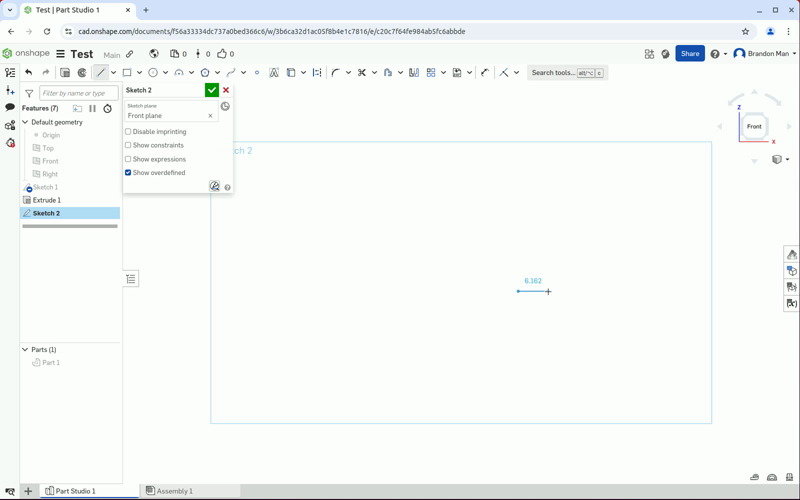
mouse_move(565, 291)
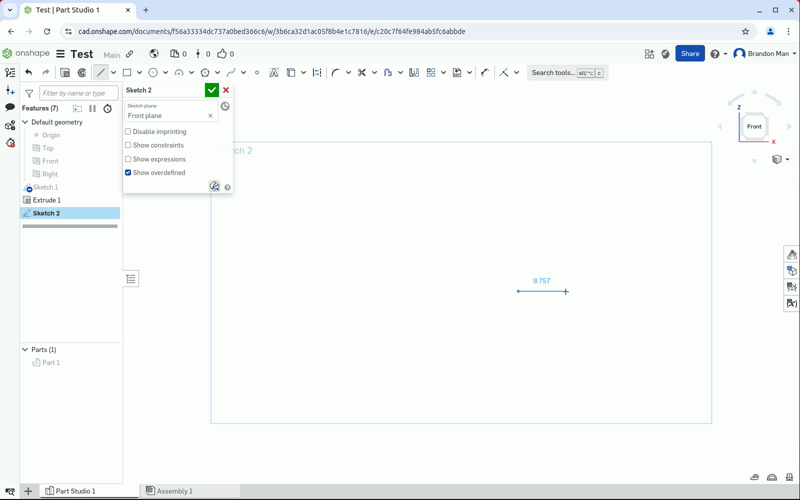
click(565, 291)
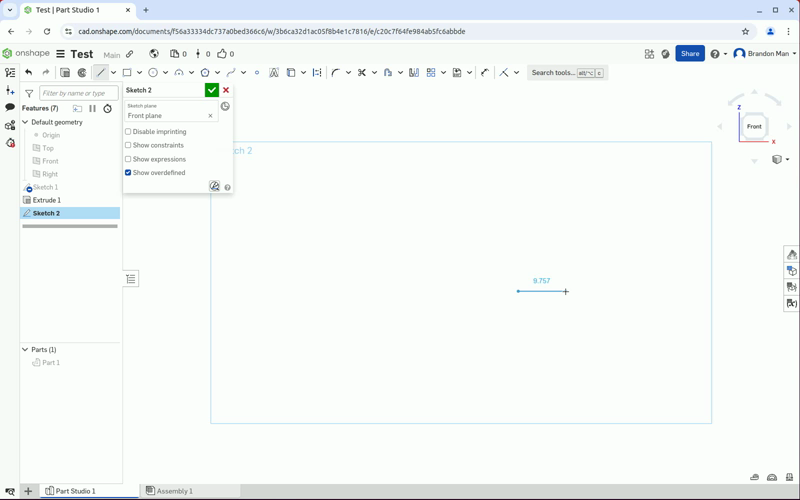
key_up(shift)
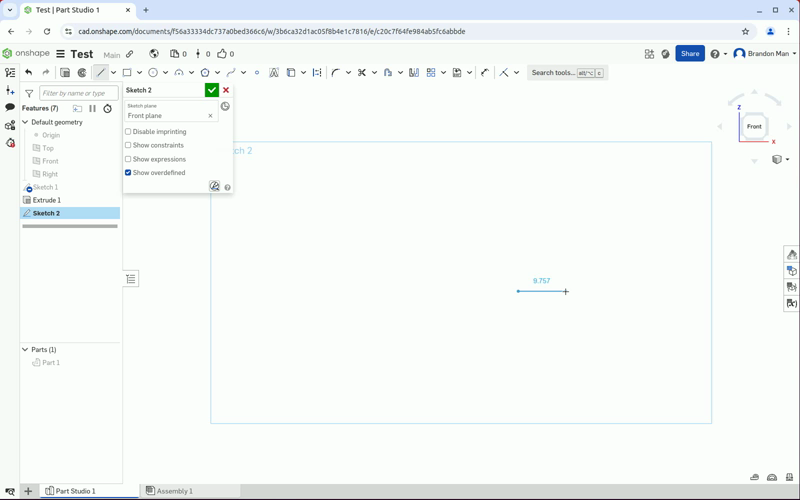
key_down(shift)
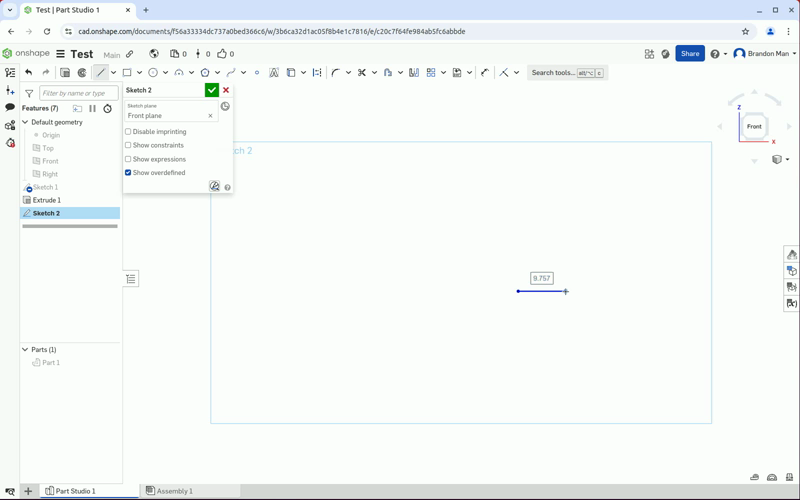
mouse_move(589, 291)
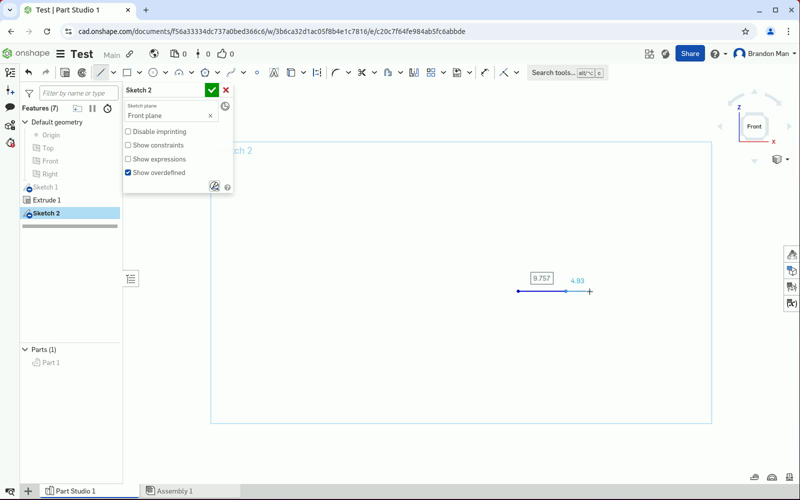
mouse_move(565, 283)
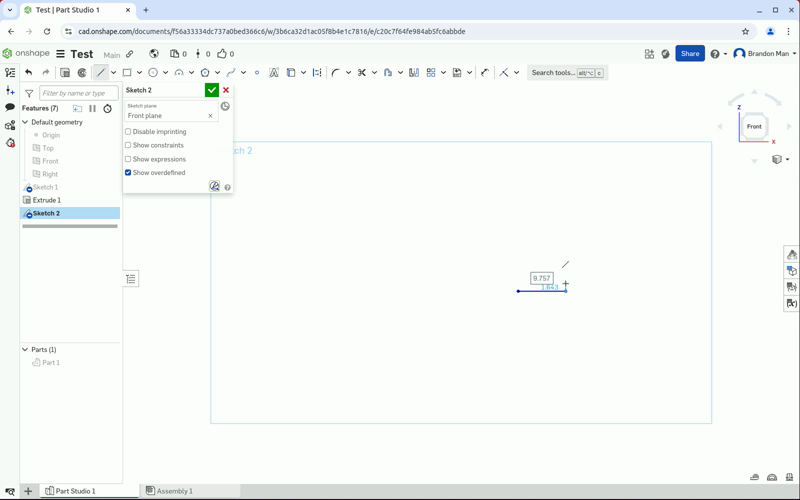
click(565, 283)
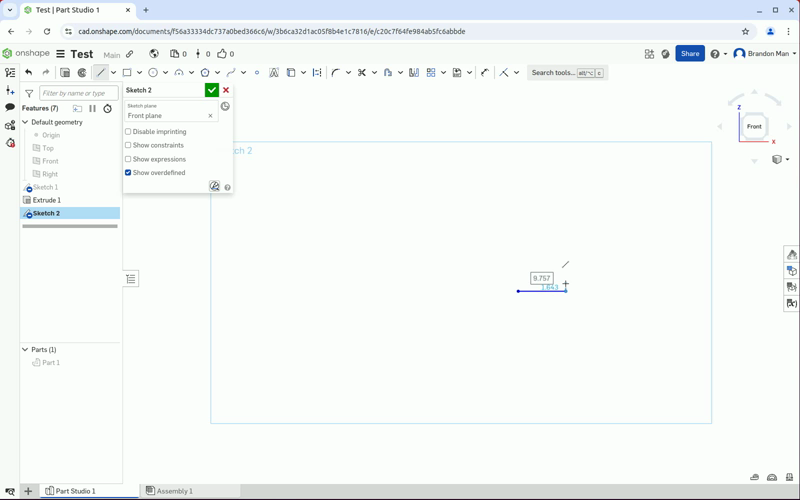
key_up(shift)
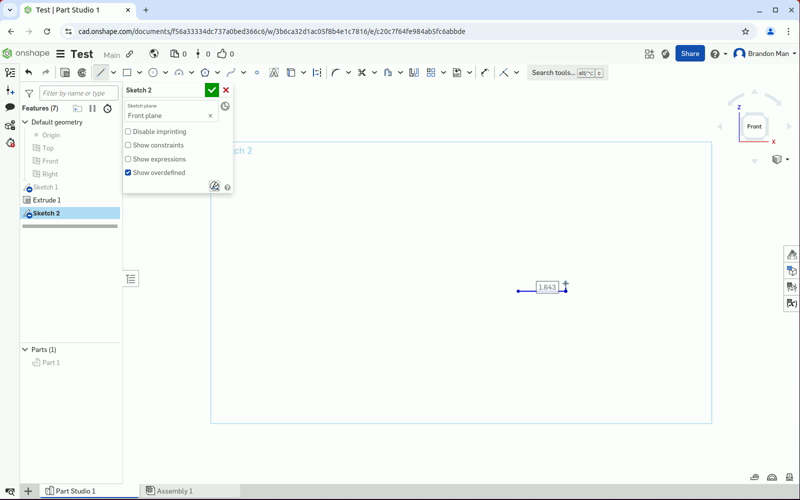
key_down(shift)
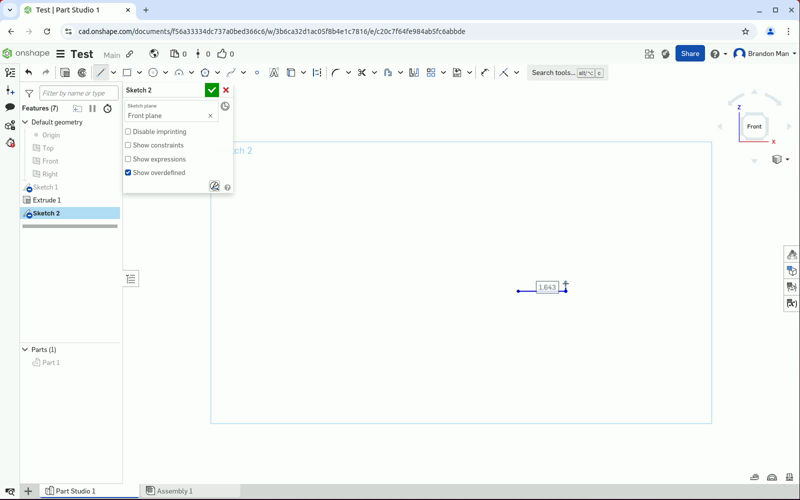
mouse_move(589, 283)
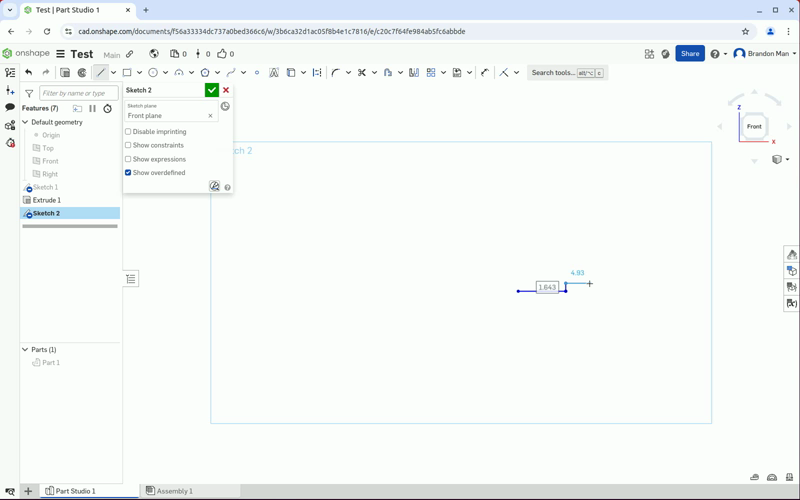
mouse_move(518, 283)
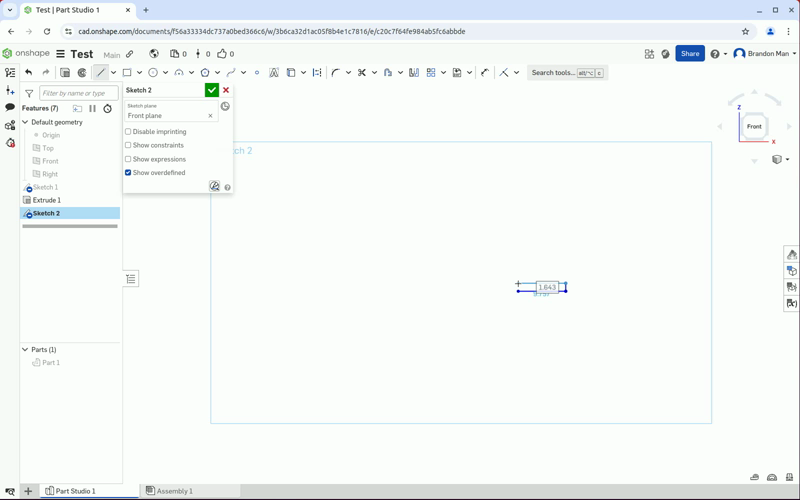
click(518, 283)
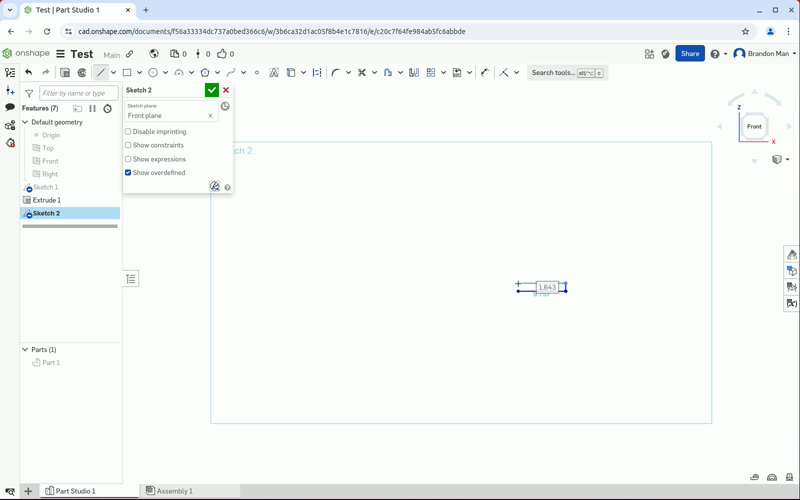
key_up(shift)
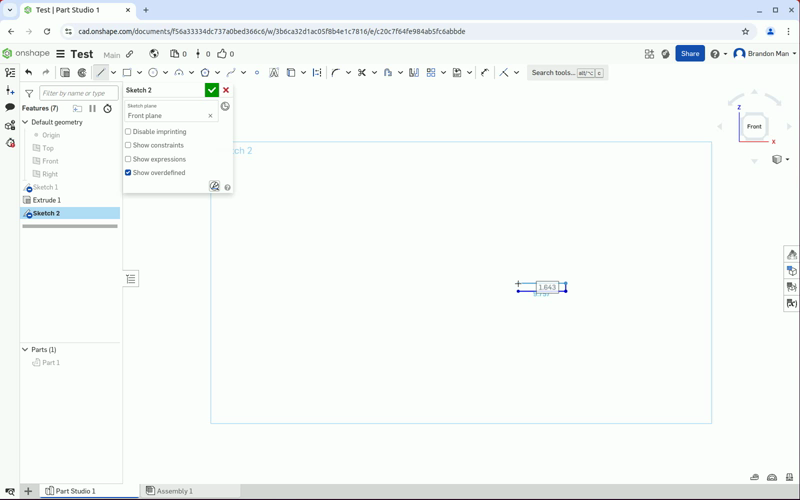
mouse_move(548, 283)
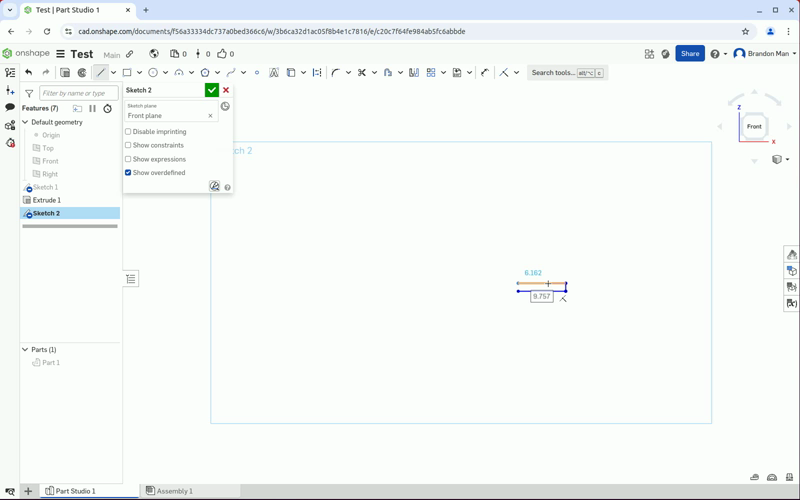
key_down(shift)
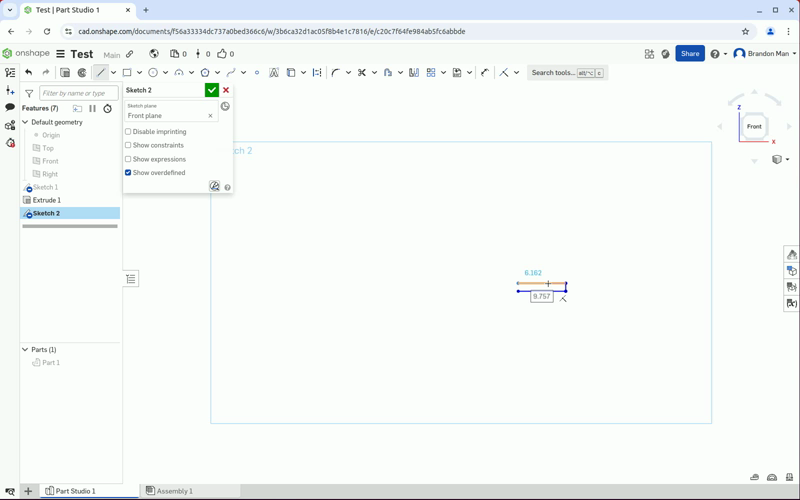
mouse_move(518, 291)
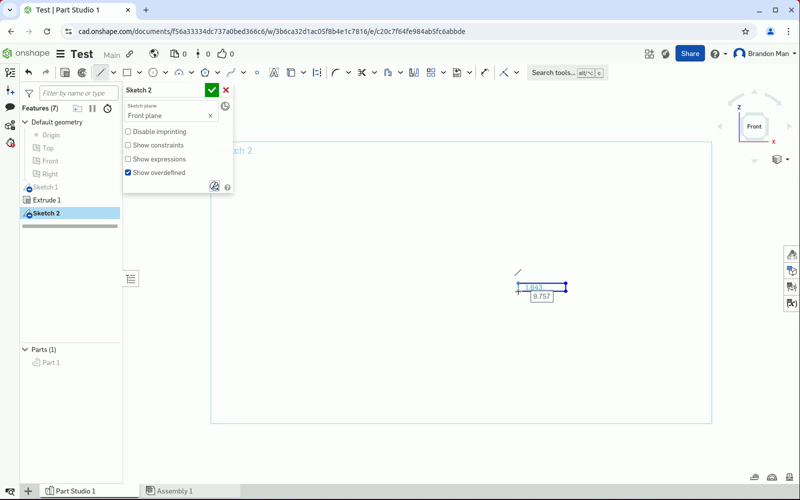
key_up(shift)
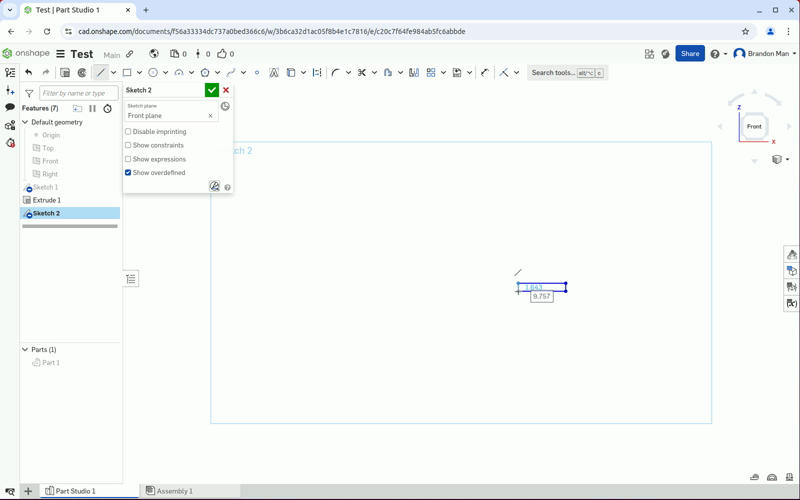
click(518, 291)
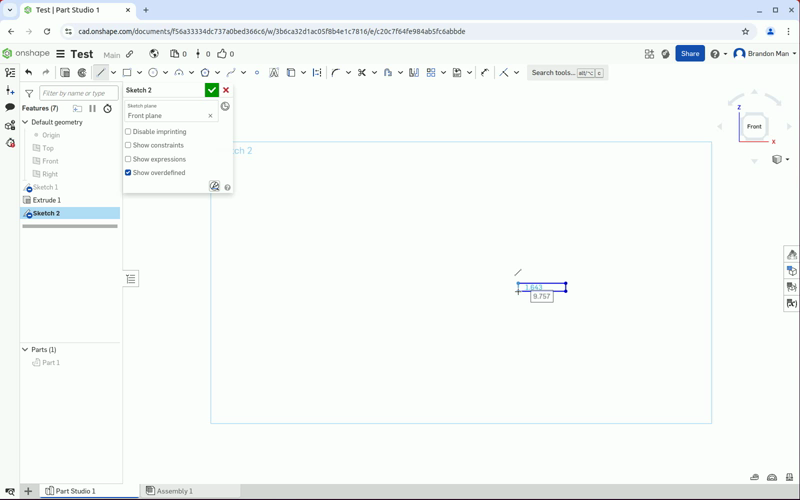
key(esc)
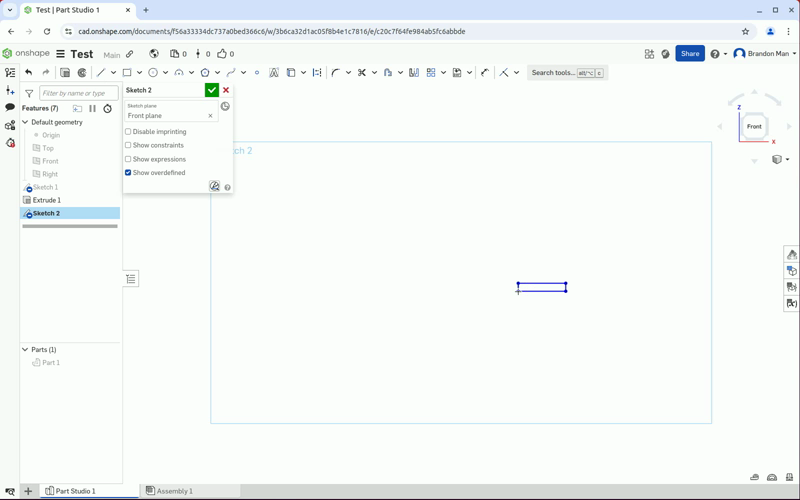
mouse_move(523, 288)
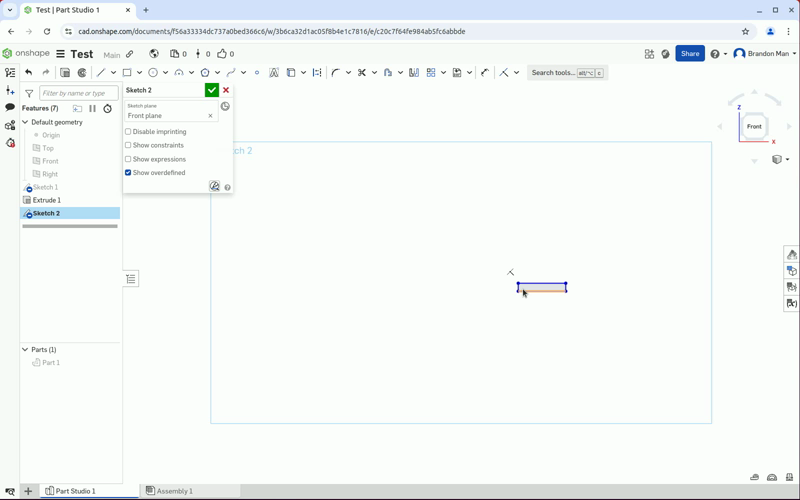
scroll(6)
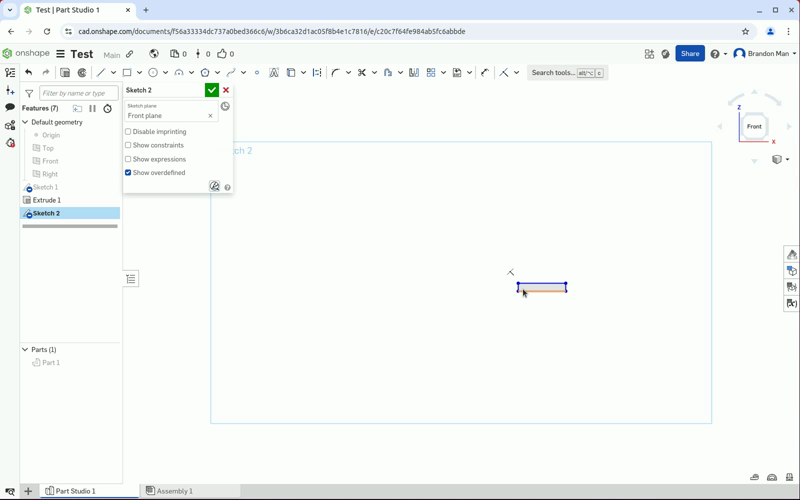
scroll(6)
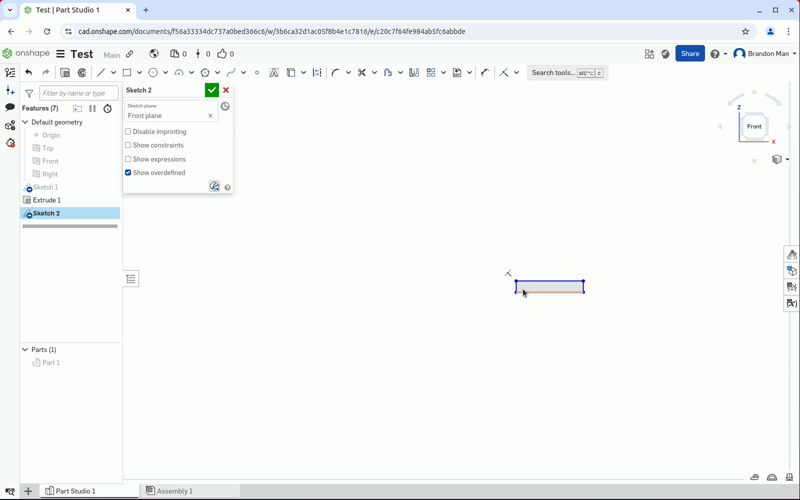
scroll(6)
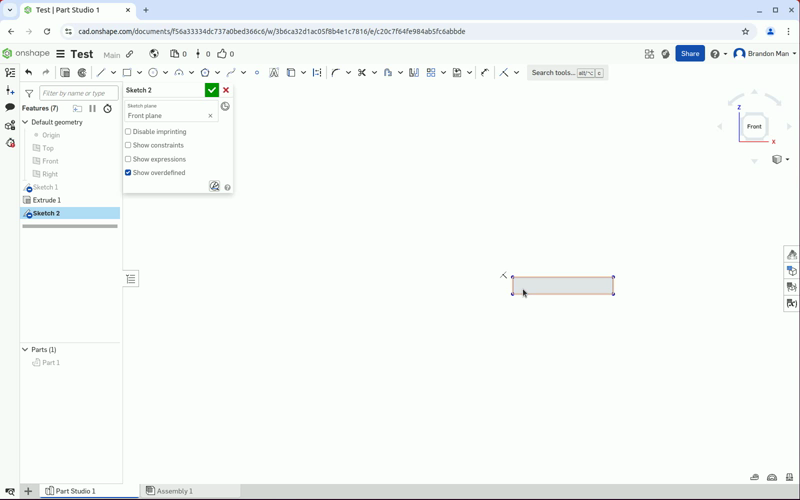
scroll(6)
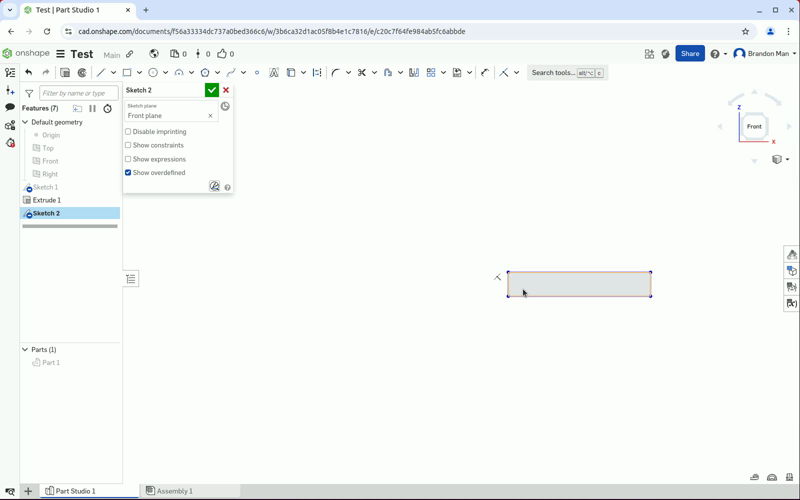
scroll(6)
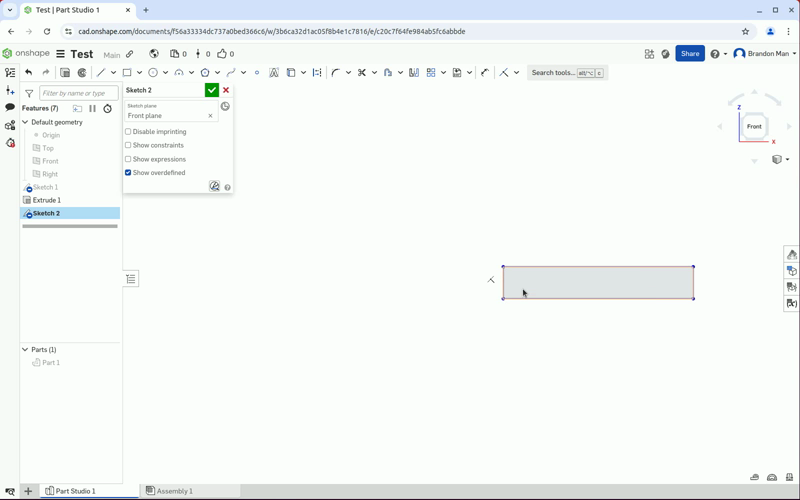
scroll(6)
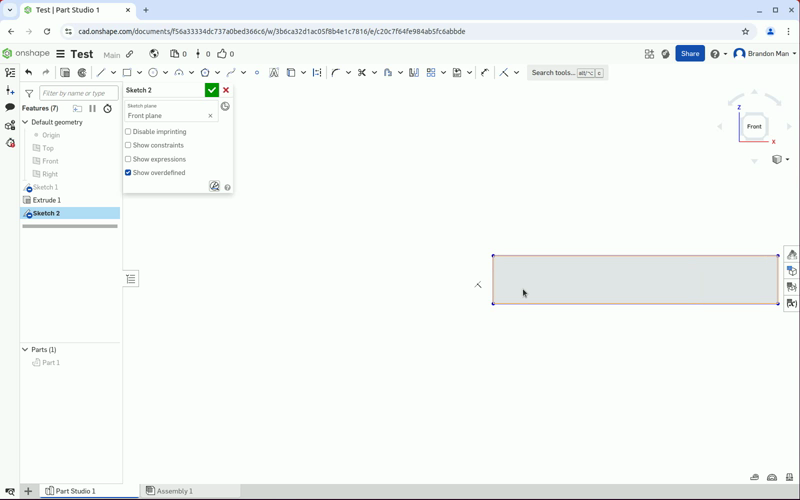
scroll(6)
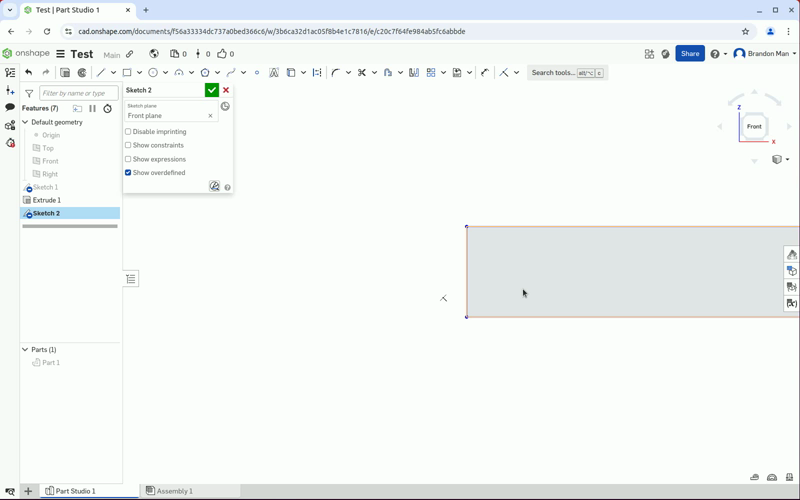
click(523, 288)
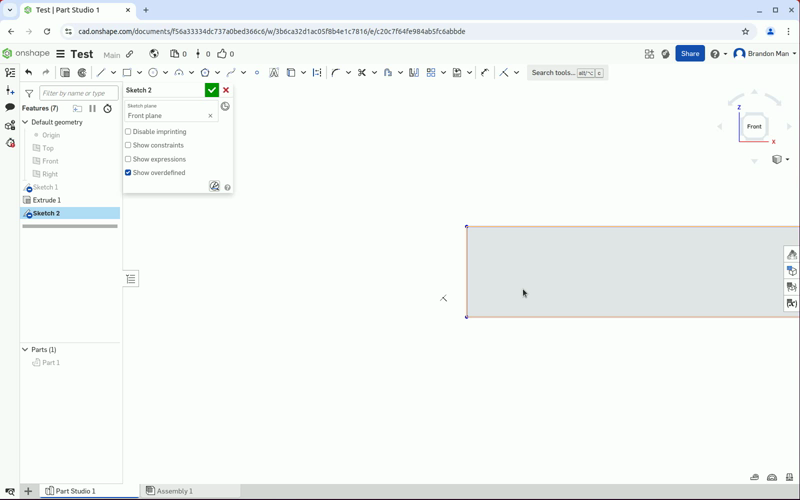
scroll(-6)
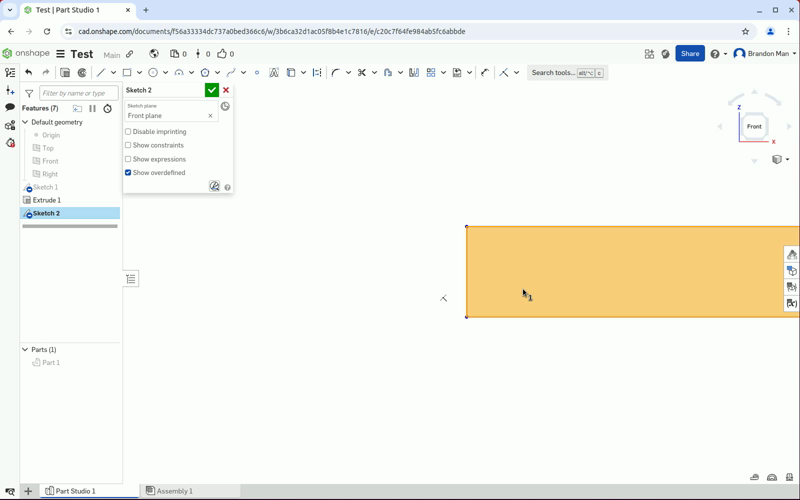
scroll(-6)
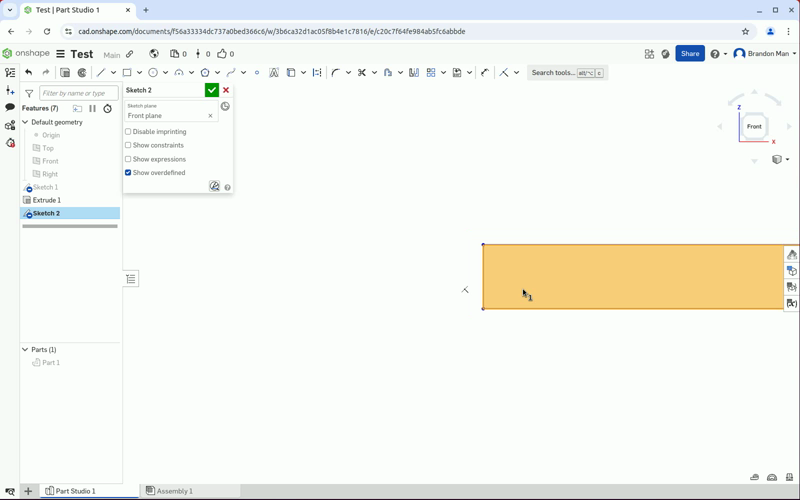
scroll(-6)
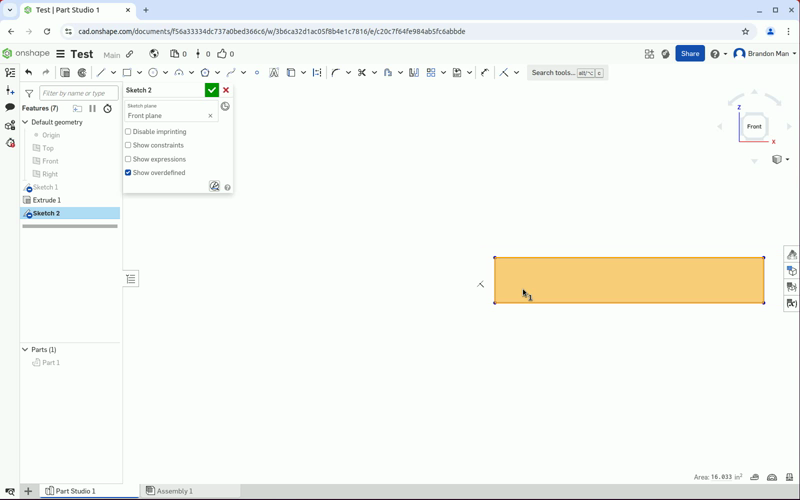
scroll(-6)
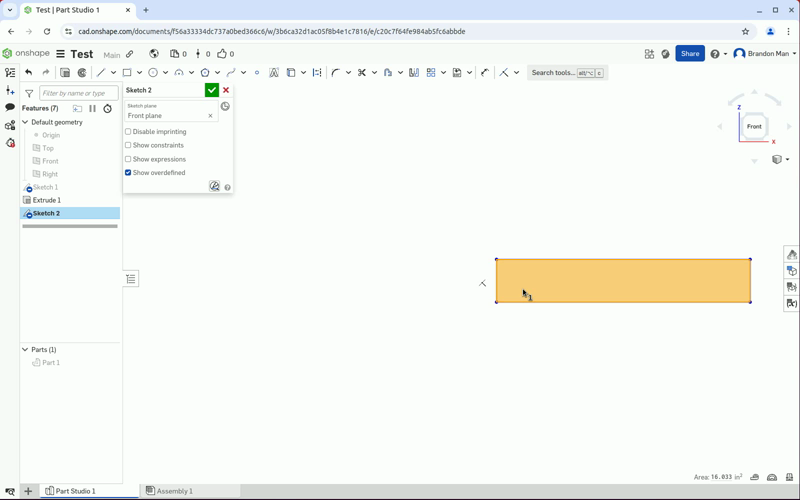
scroll(-6)
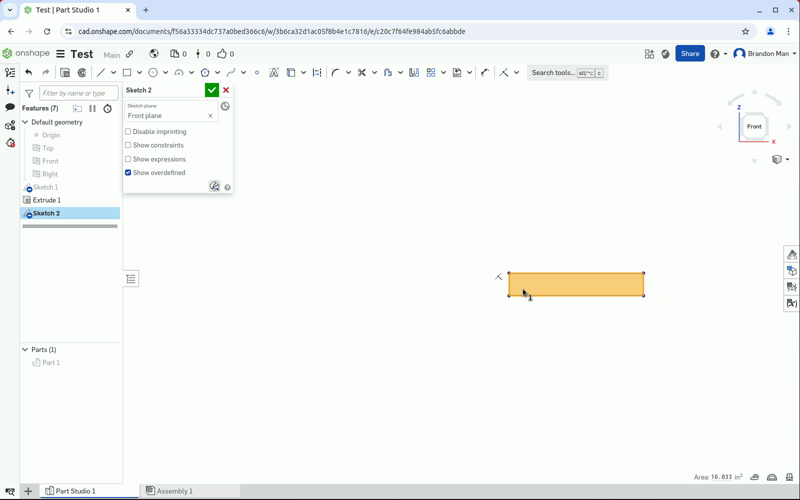
scroll(-6)
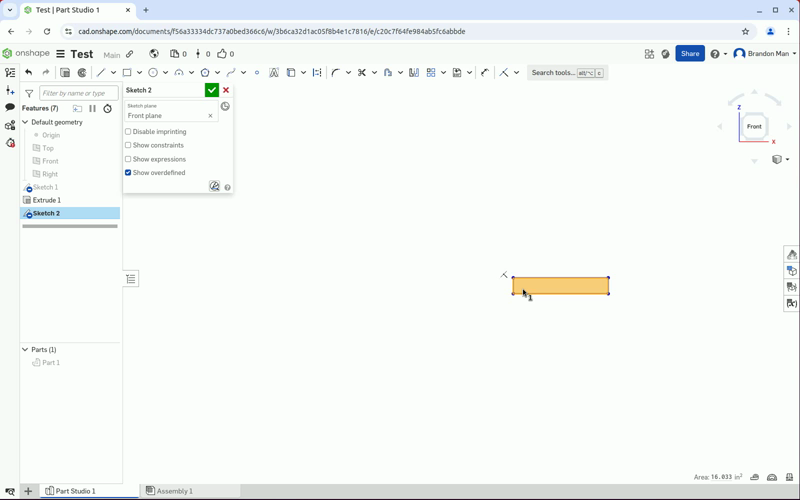
scroll(-6)
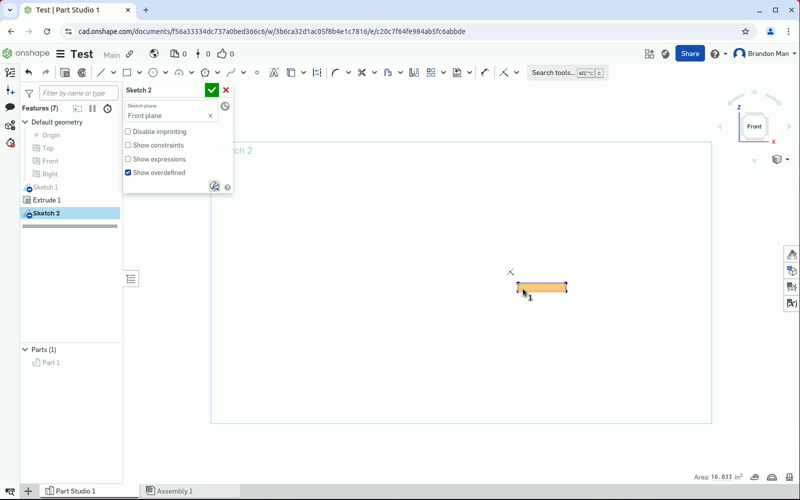
mouse_move(73, 352)
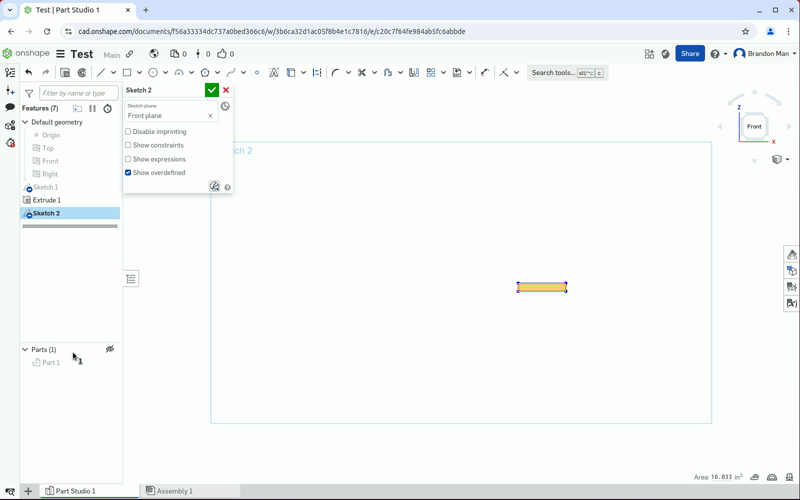
key(shift+y)
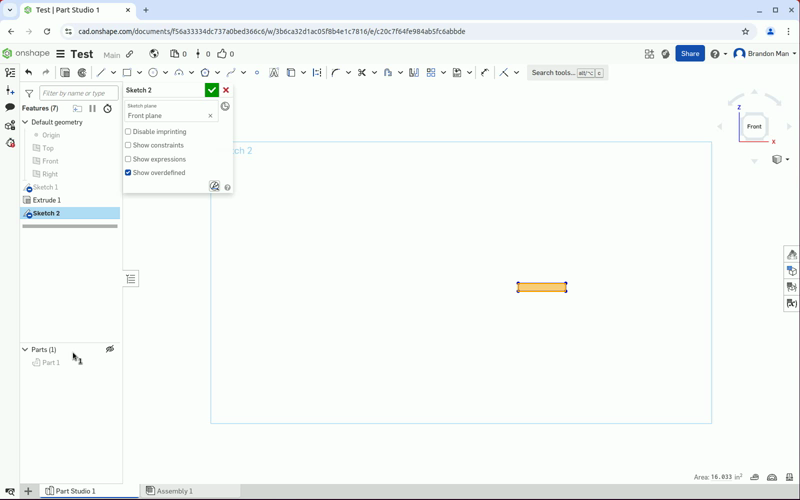
key(shift+e)
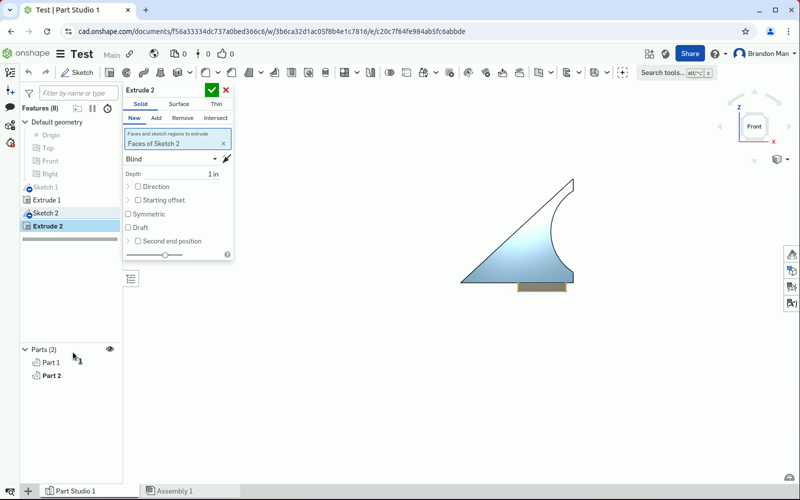
mouse_move(143, 106)
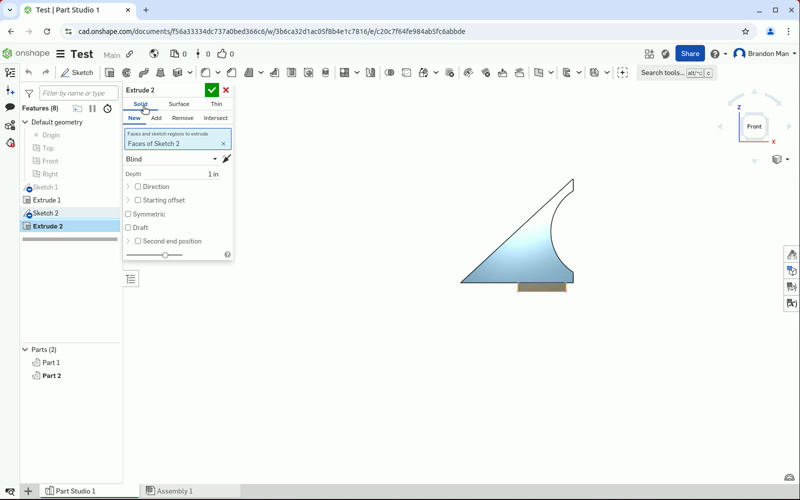
click(143, 106)
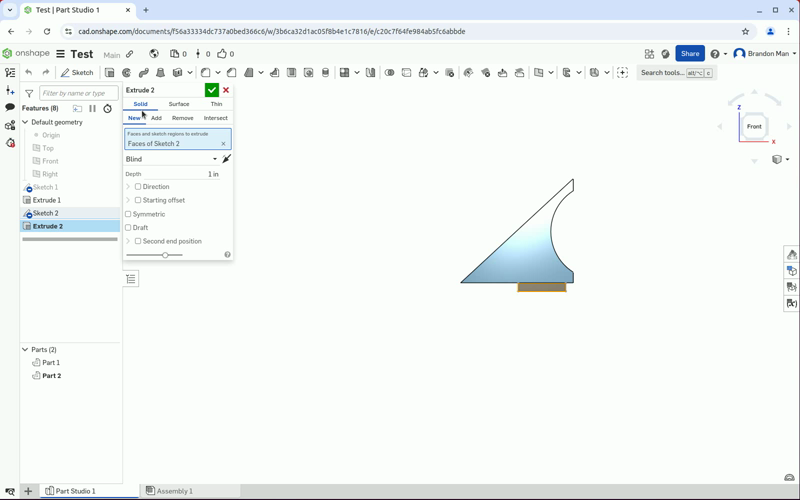
mouse_move(137, 120)
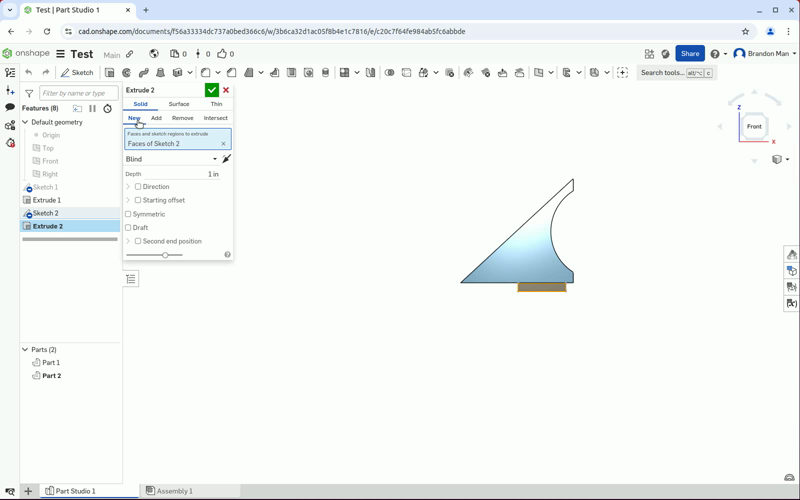
click(137, 120)
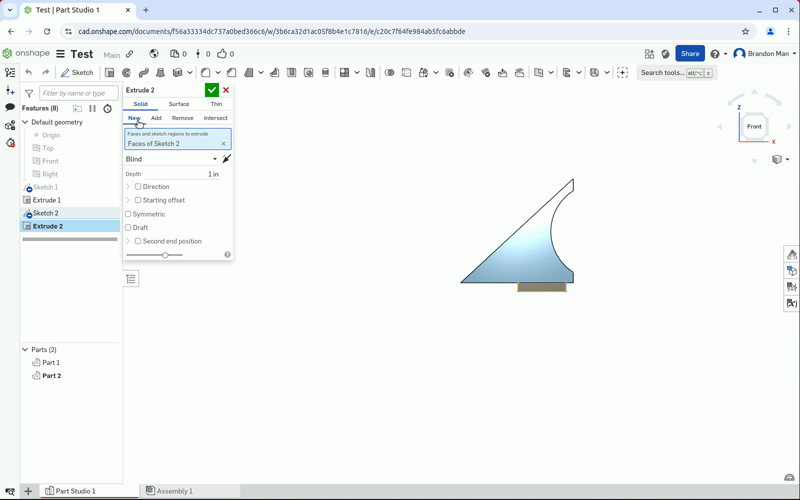
key(tab, 4)
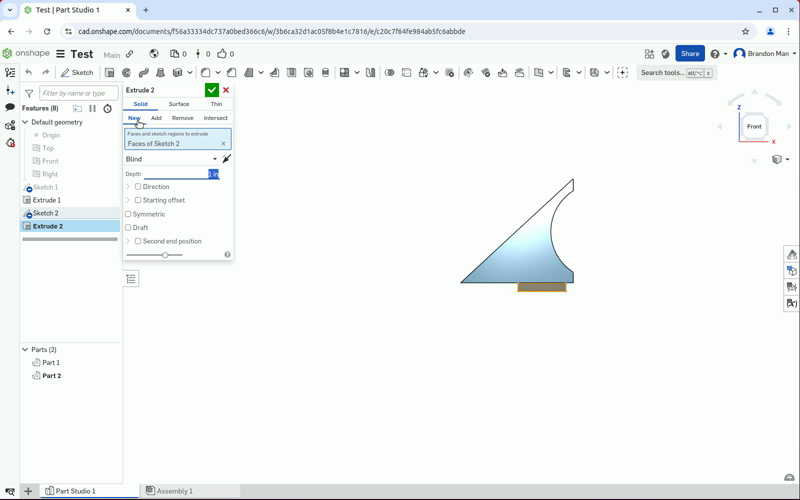
text(1.444)
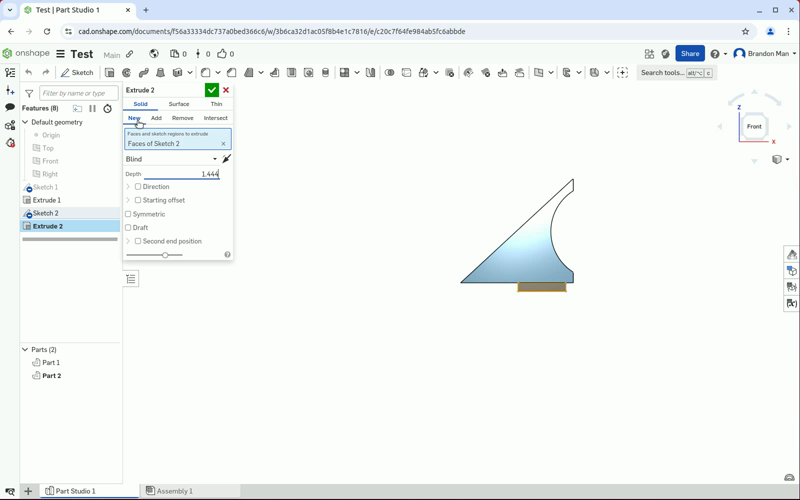
key(enter)
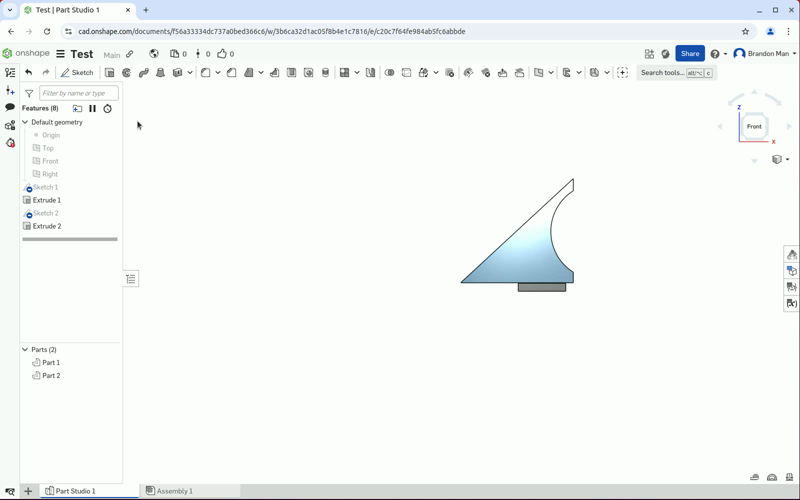
key(shift+h)
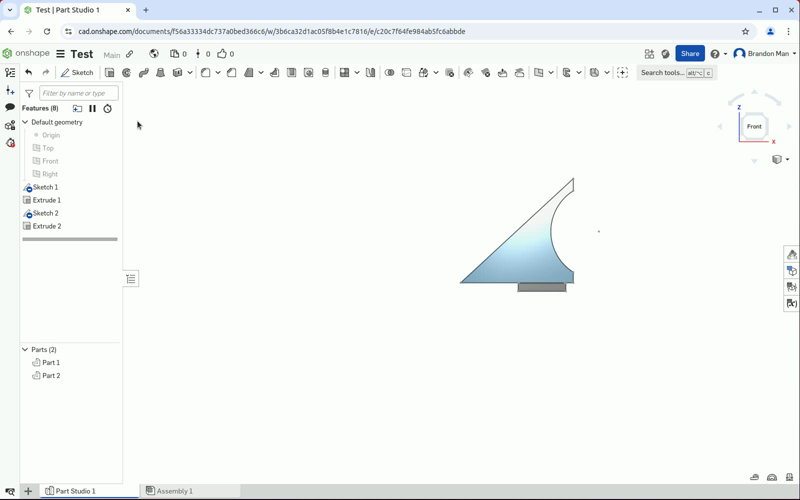
key(shift+h)
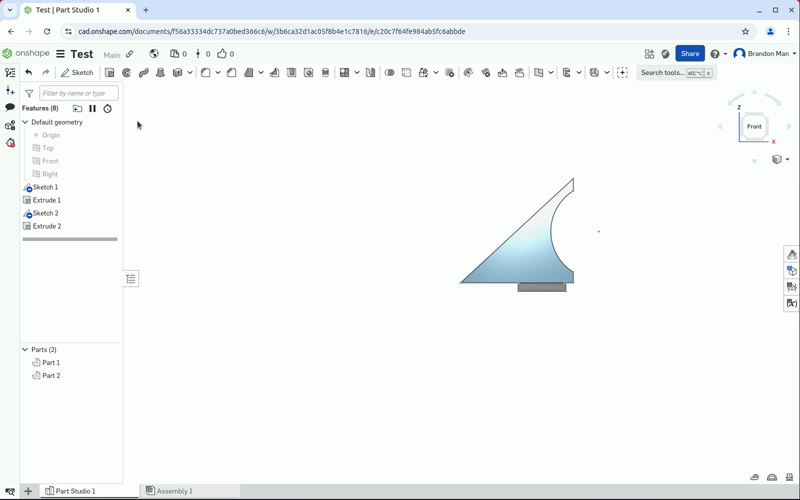
key(shift+7)
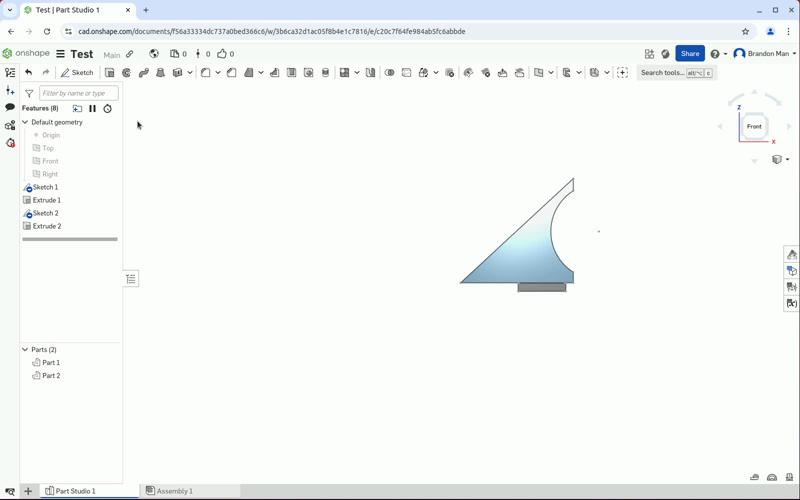
key(left, 2)
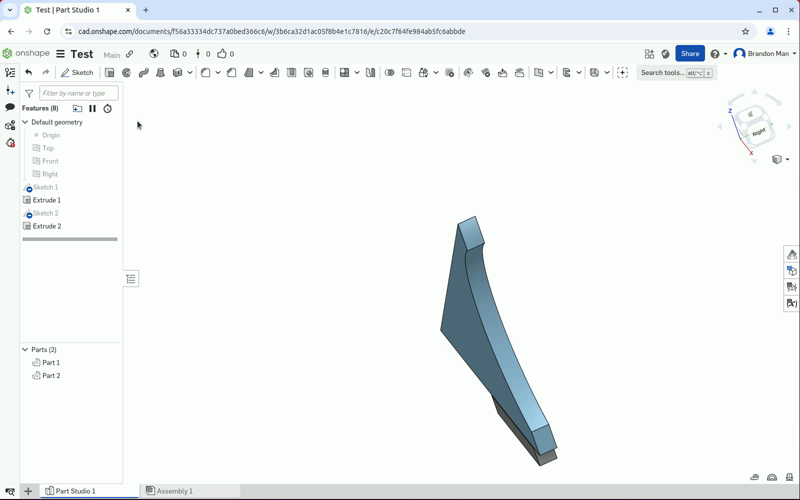
key(down, 2)
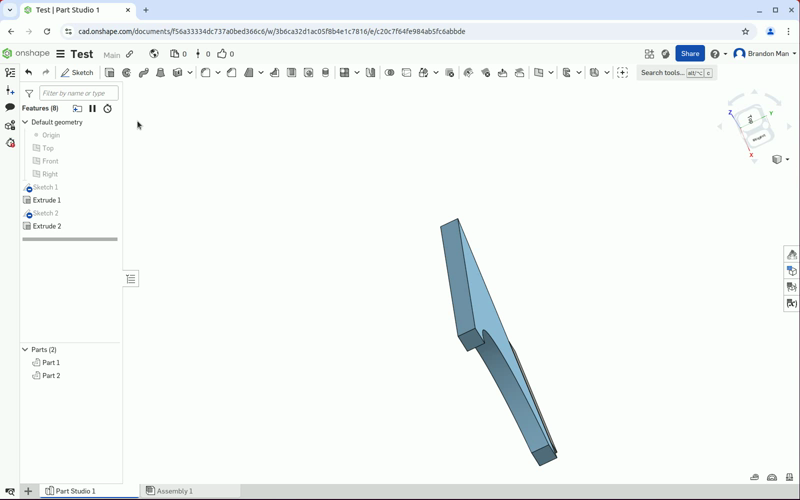
key(up, 2)
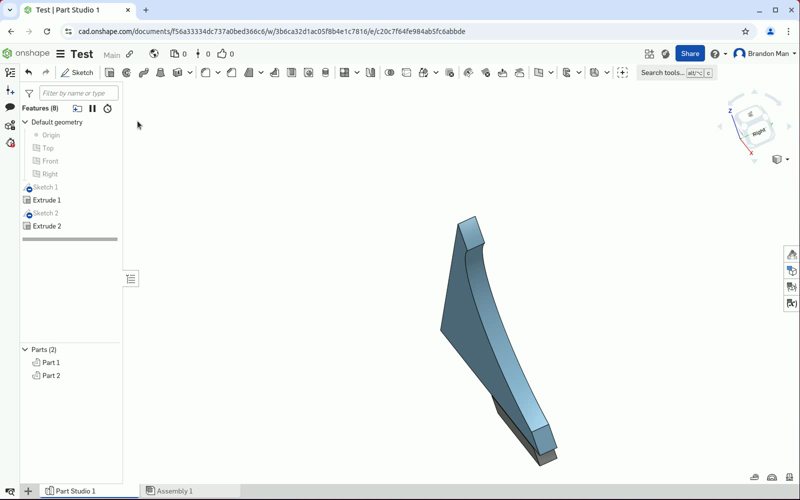
key(right, 2)
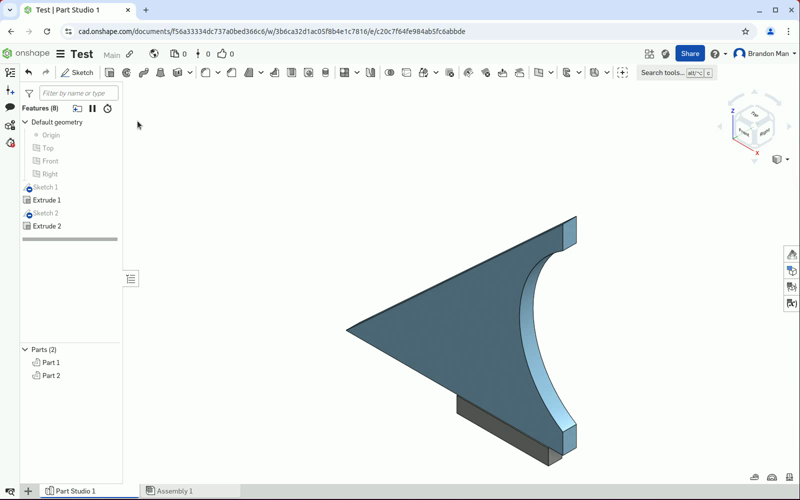
mouse_move(73, 189)
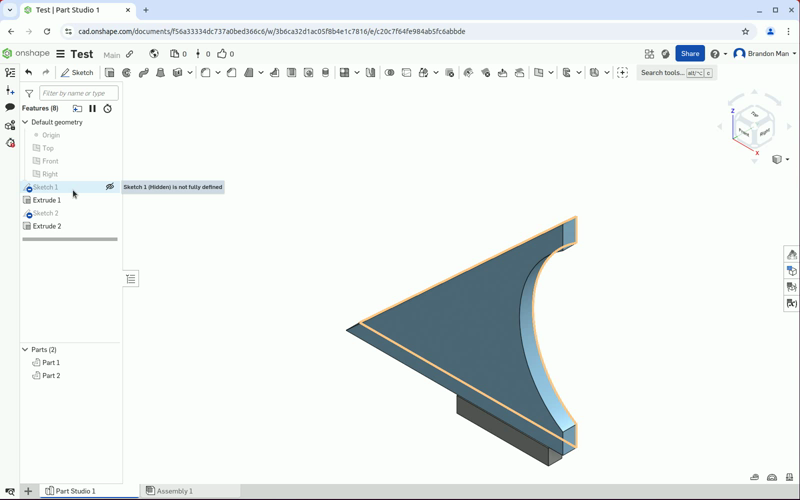
click(73, 189)